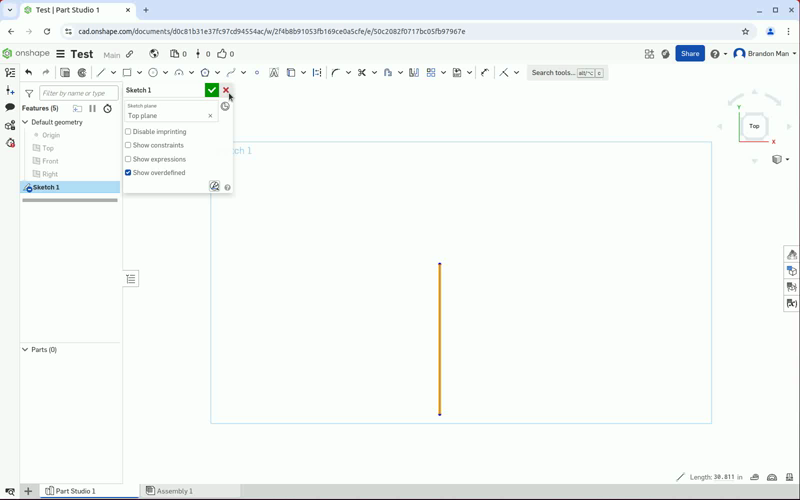
key(shift+h)
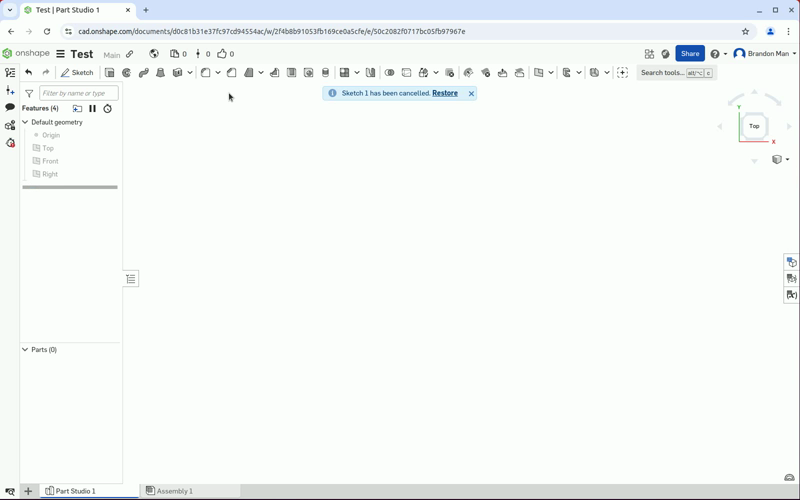
mouse_move(73, 352)
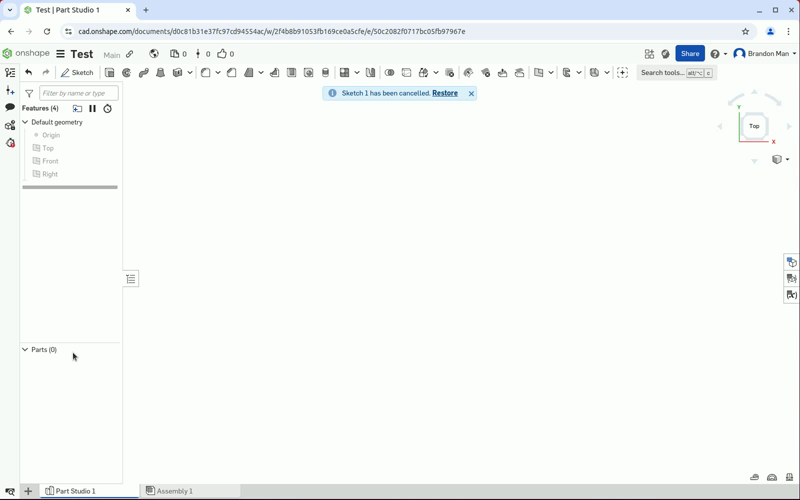
key(y)
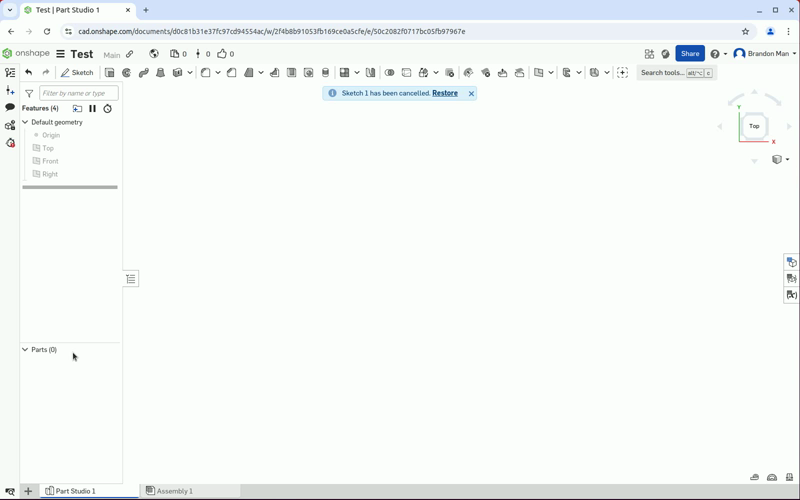
key(shift+p)
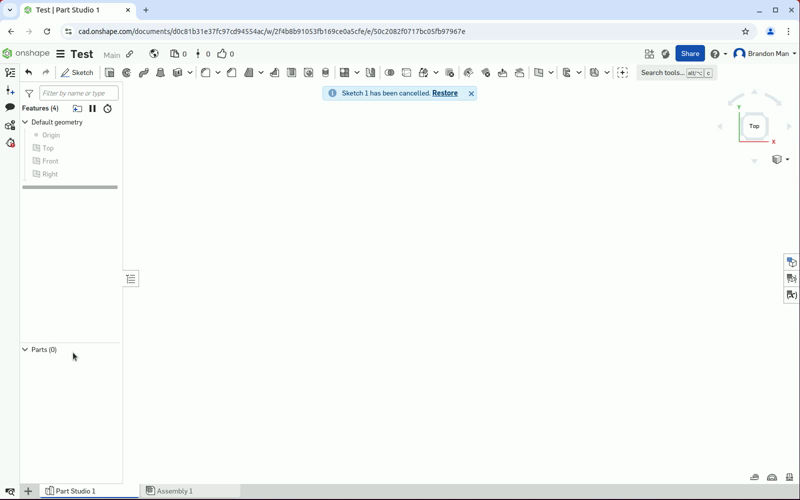
key(space)
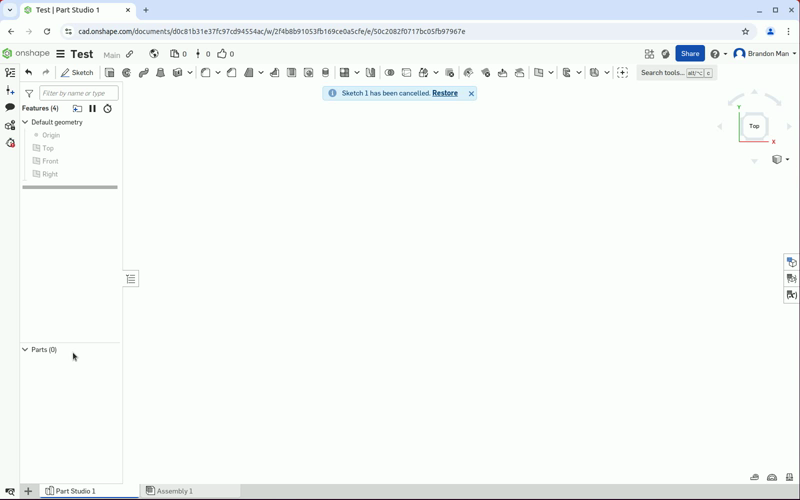
key_down(shift)
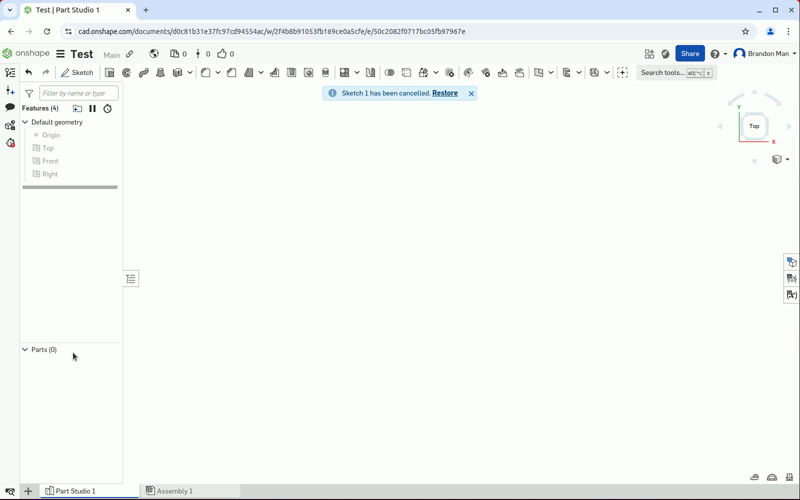
key(up)
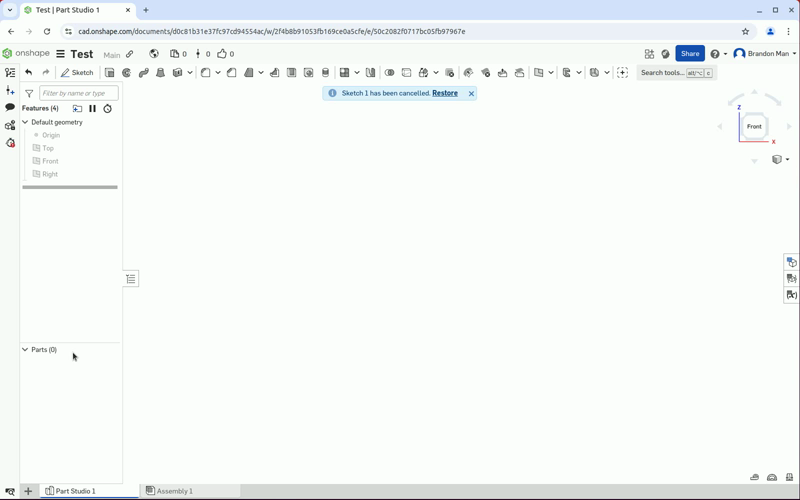
key_up(shift)
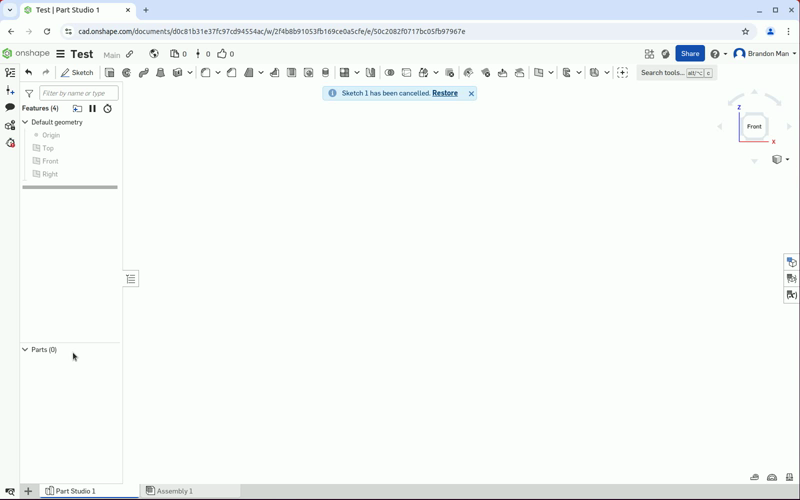
mouse_move(73, 352)
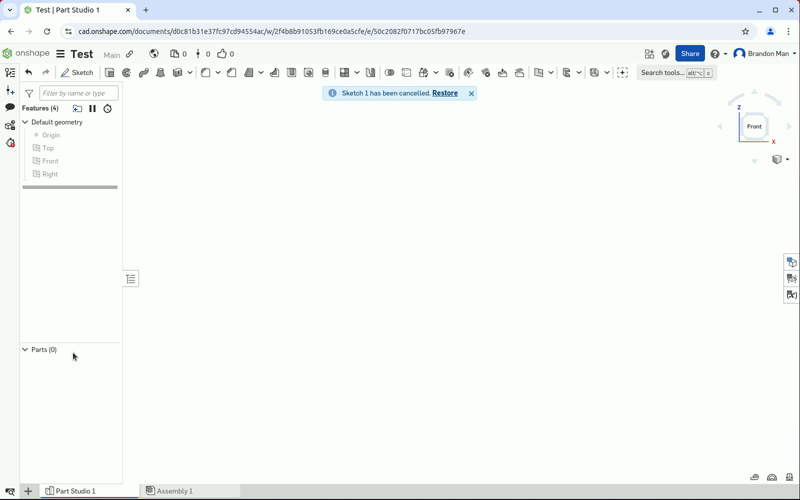
key(shift+y)
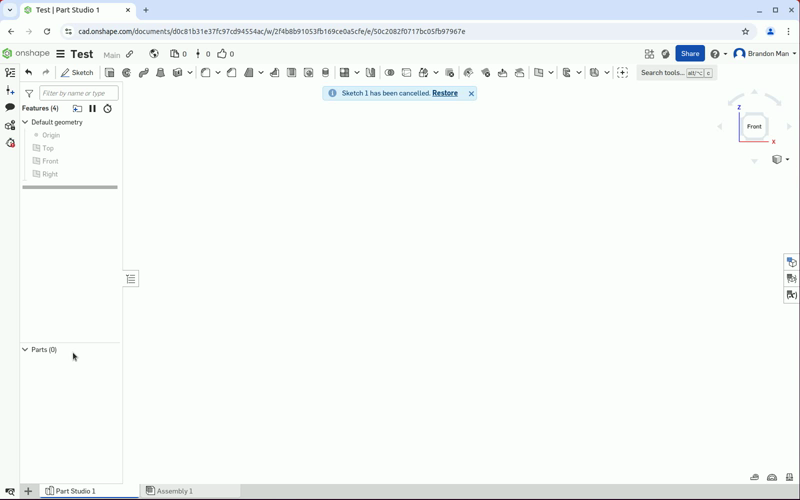
key(shift+s)
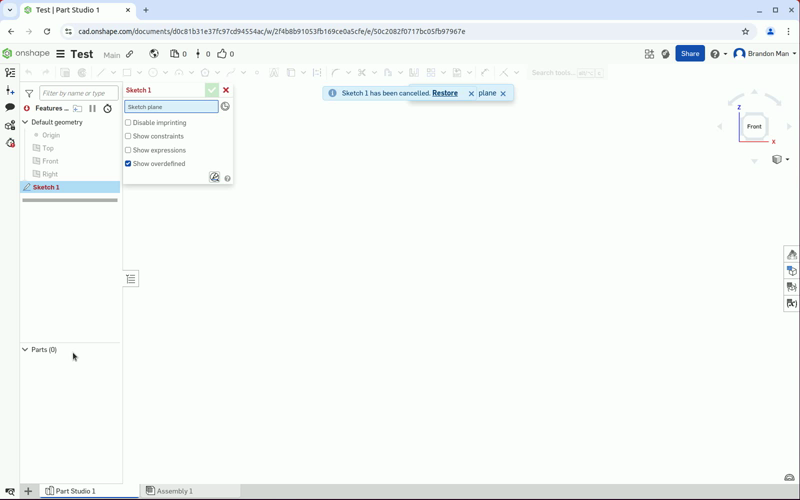
mouse_move(73, 163)
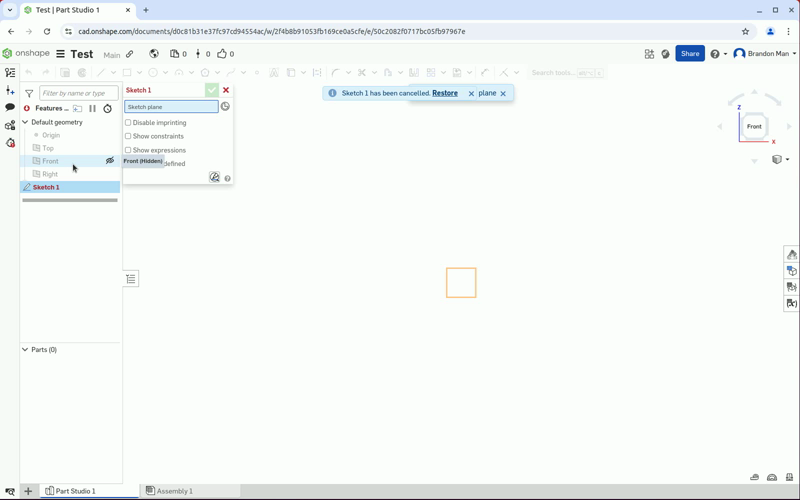
click(73, 163)
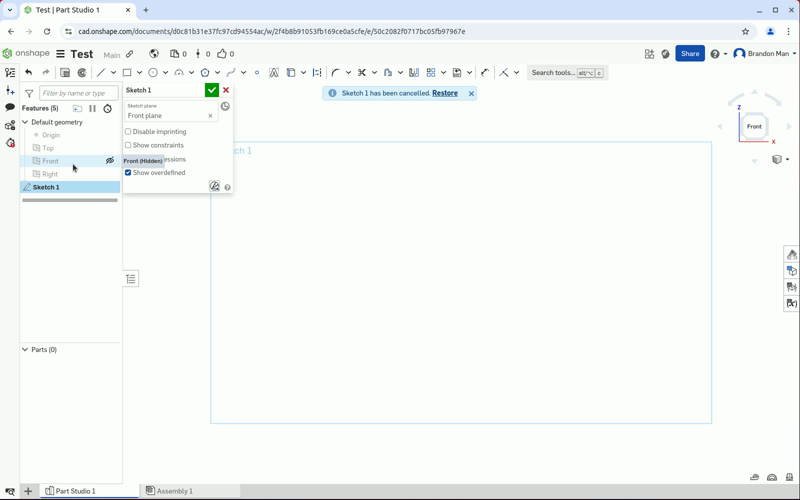
mouse_move(73, 352)
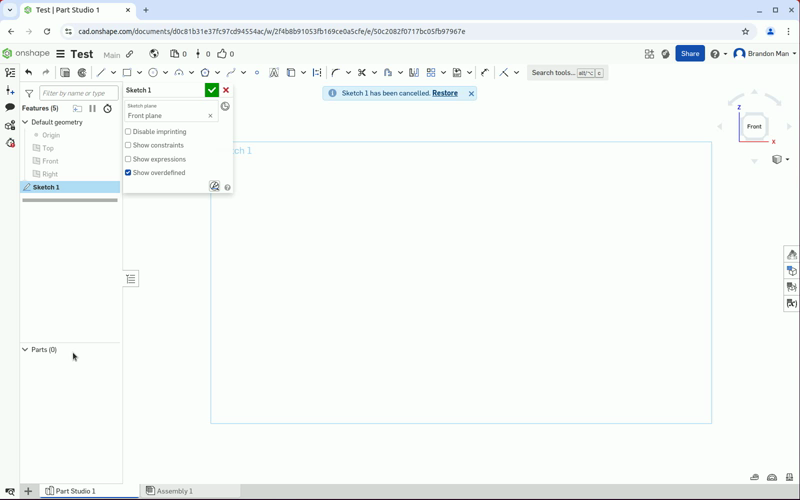
key(y)
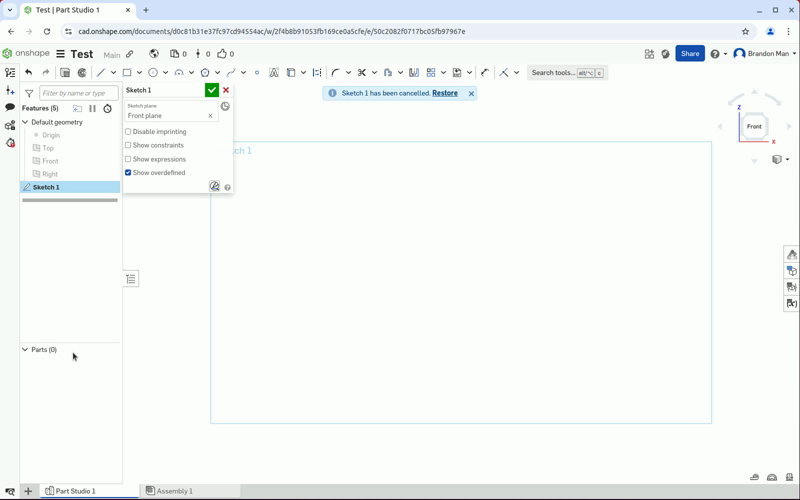
key(l)
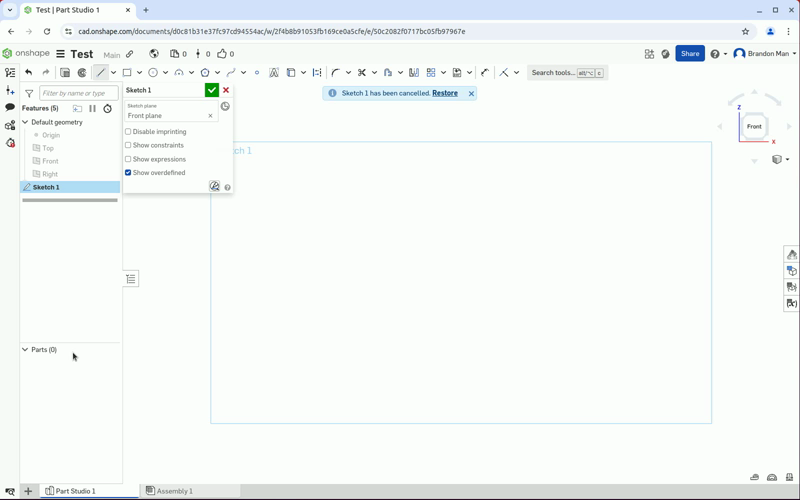
key_down(shift)
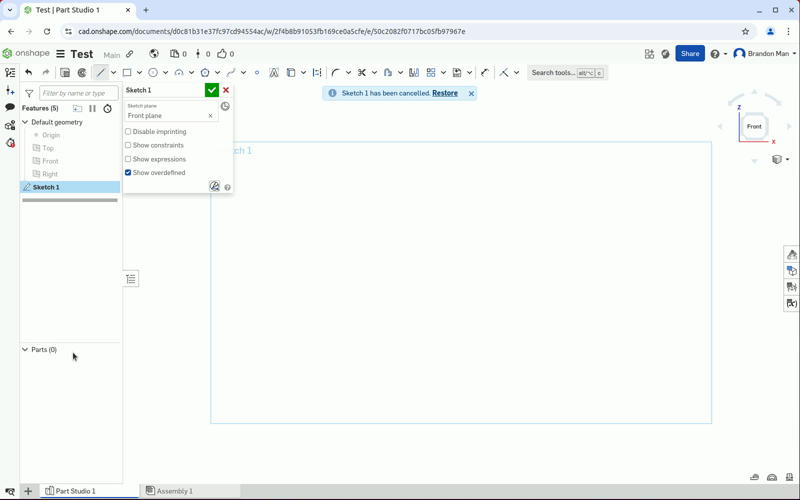
mouse_move(460, 282)
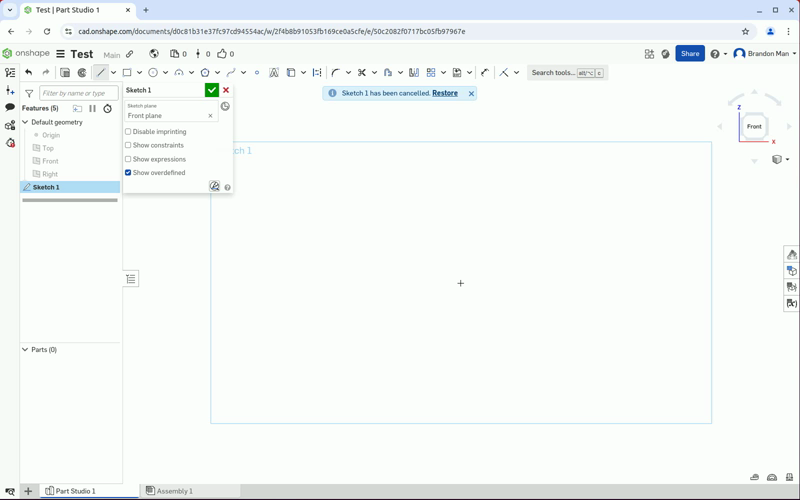
click(460, 282)
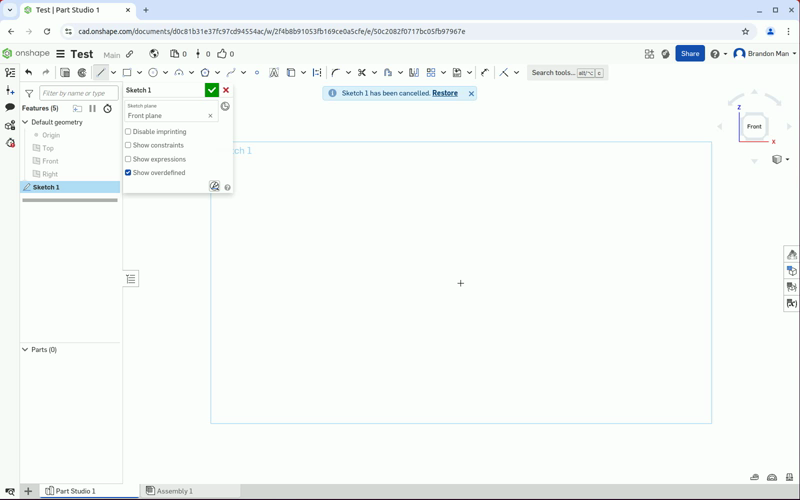
key_up(shift)
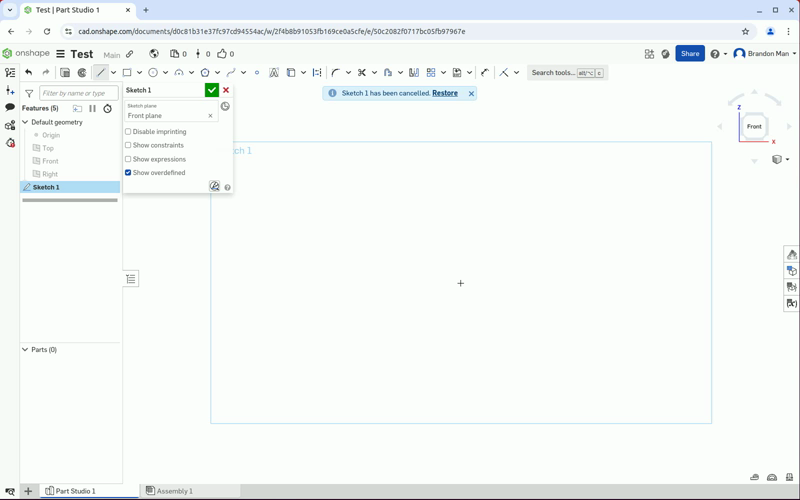
key_down(shift)
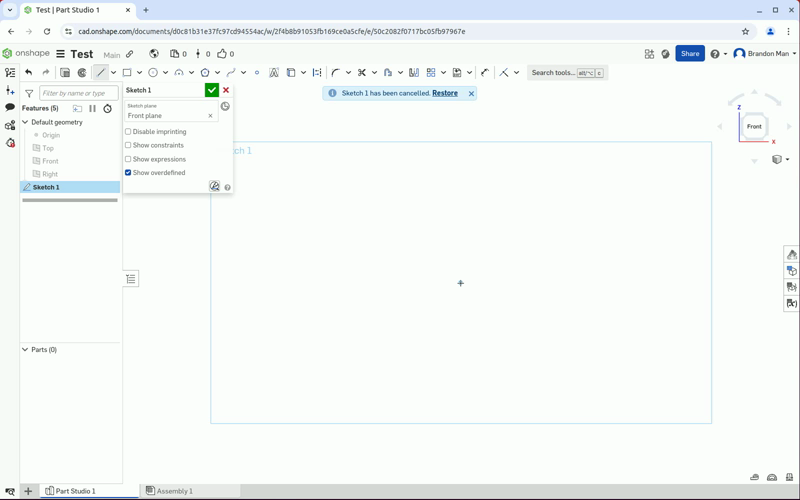
mouse_move(573, 282)
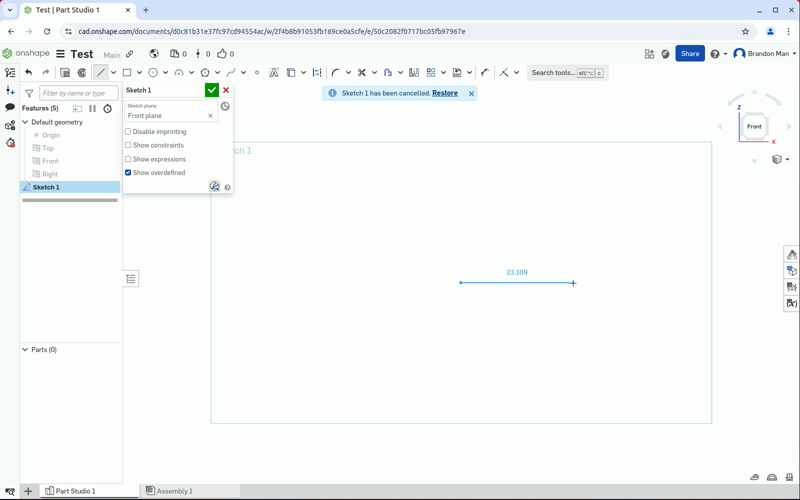
click(573, 282)
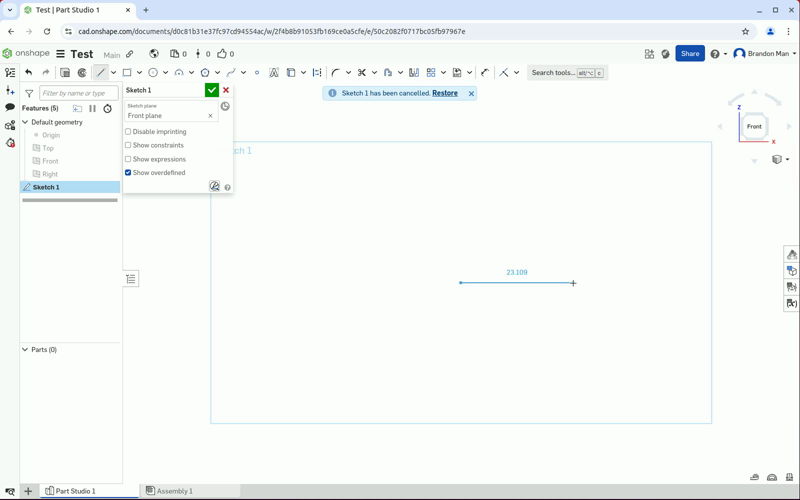
key_up(shift)
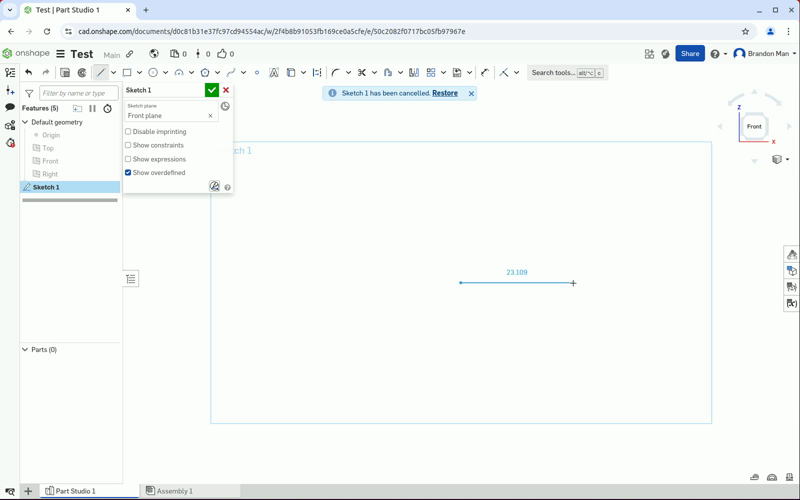
key_down(shift)
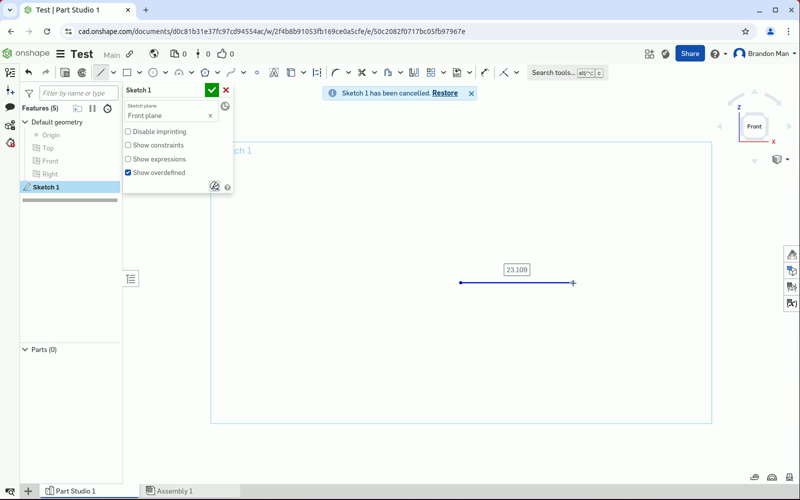
mouse_move(589, 282)
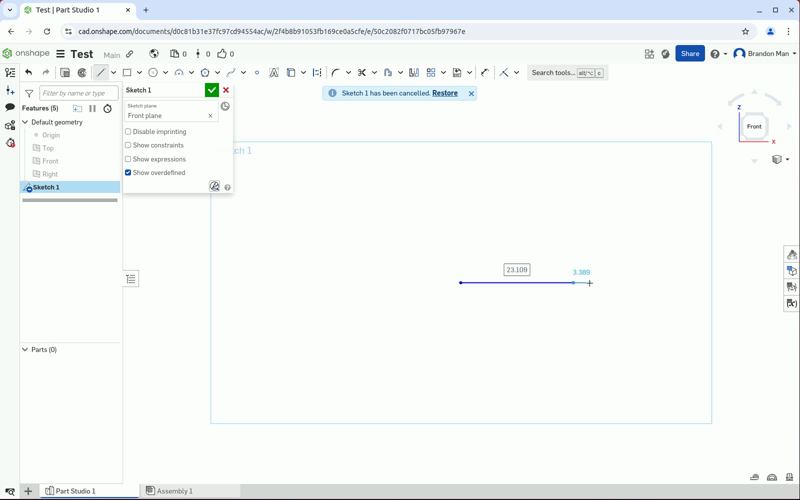
mouse_move(573, 235)
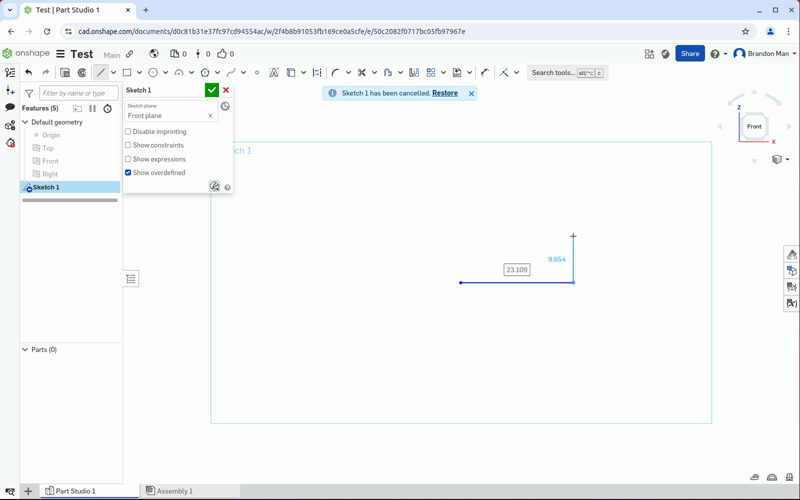
click(573, 235)
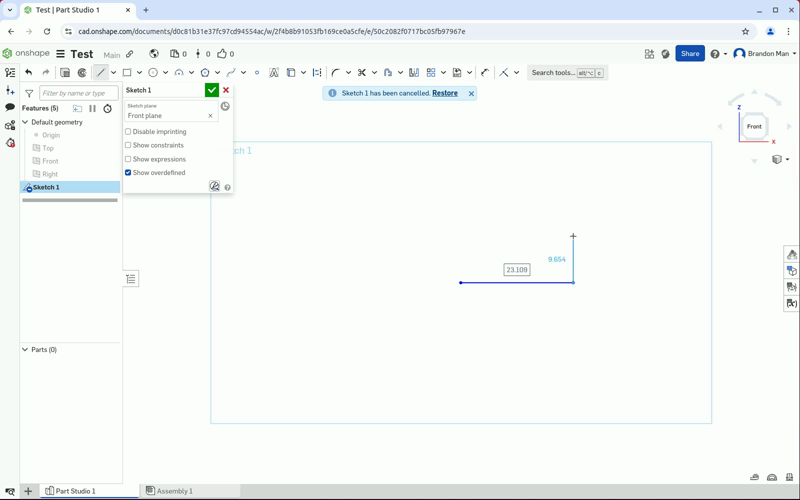
key_up(shift)
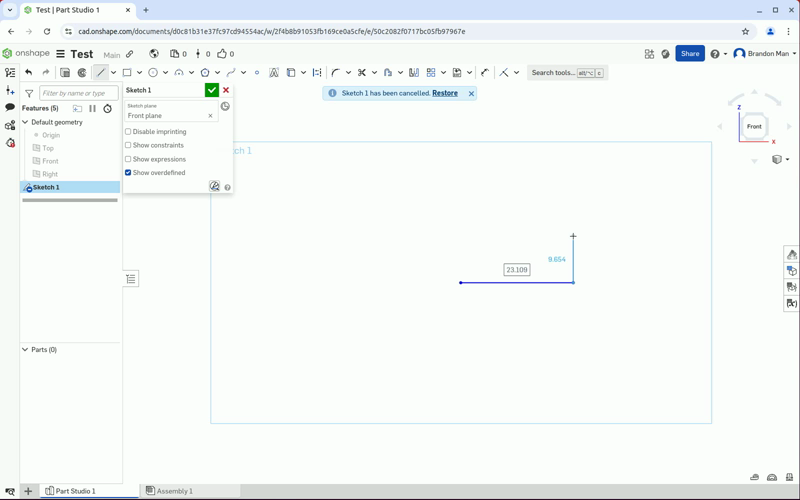
key_down(shift)
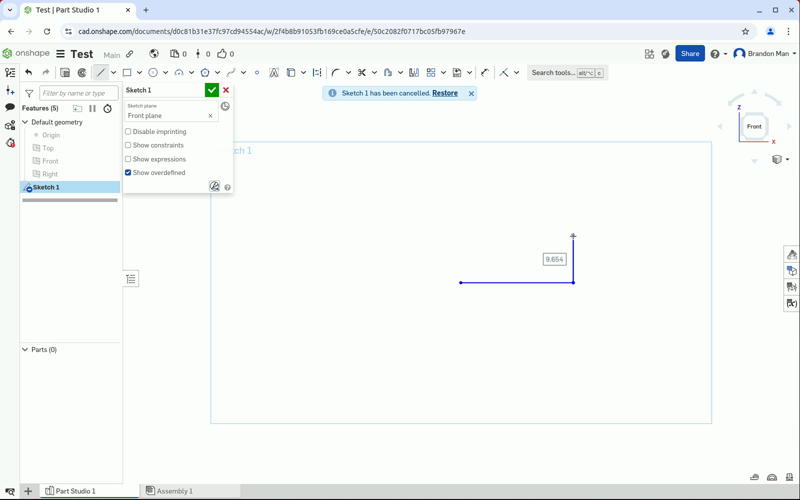
mouse_move(460, 235)
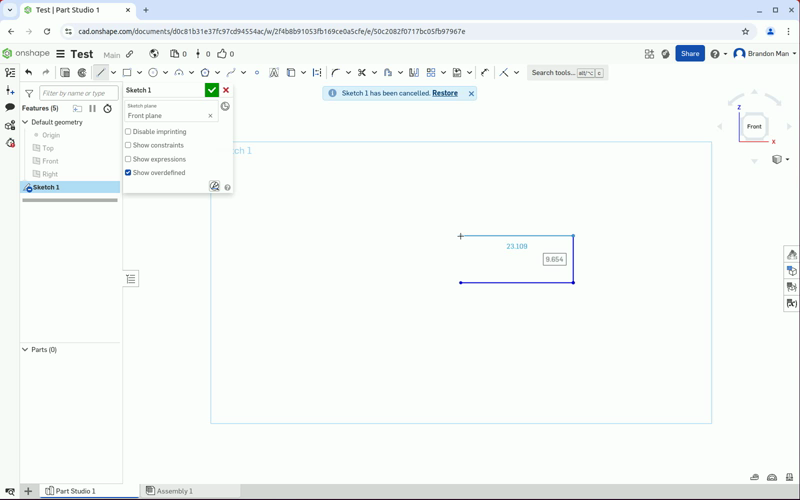
click(460, 235)
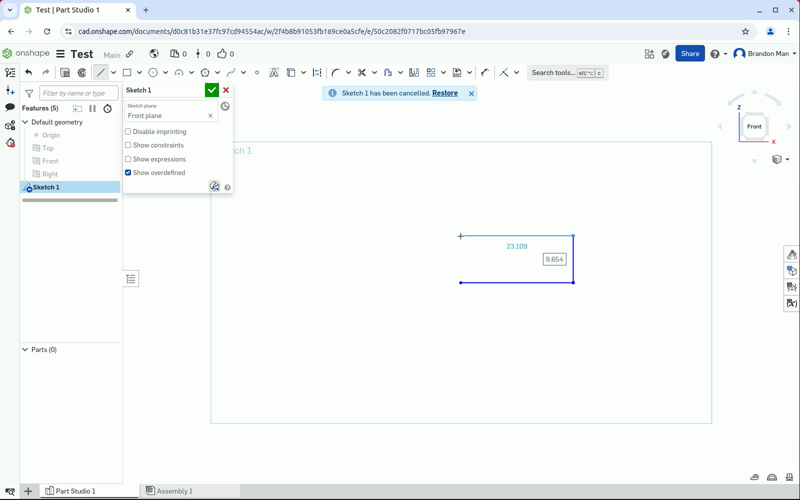
key_up(shift)
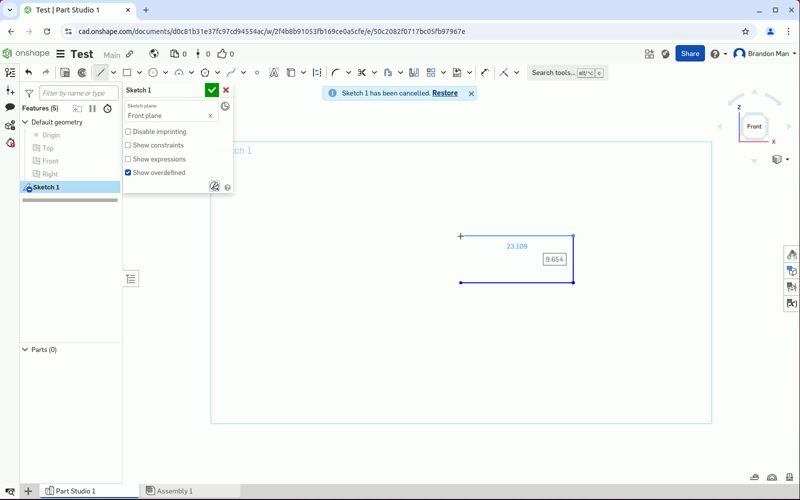
mouse_move(490, 235)
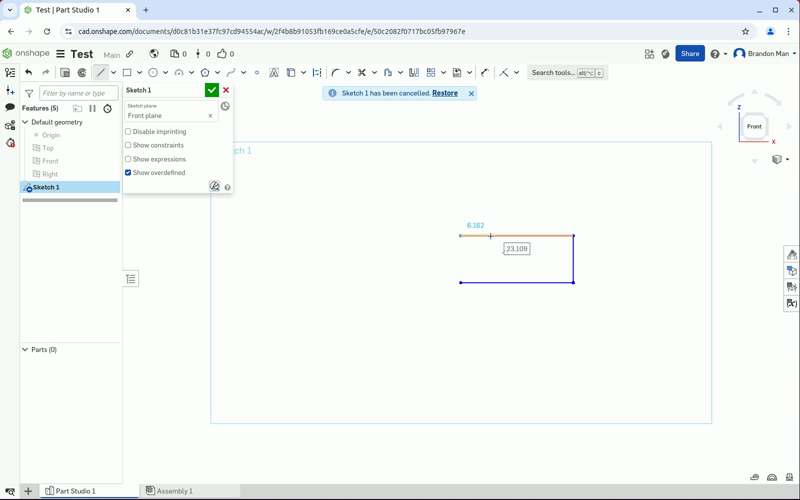
key_down(shift)
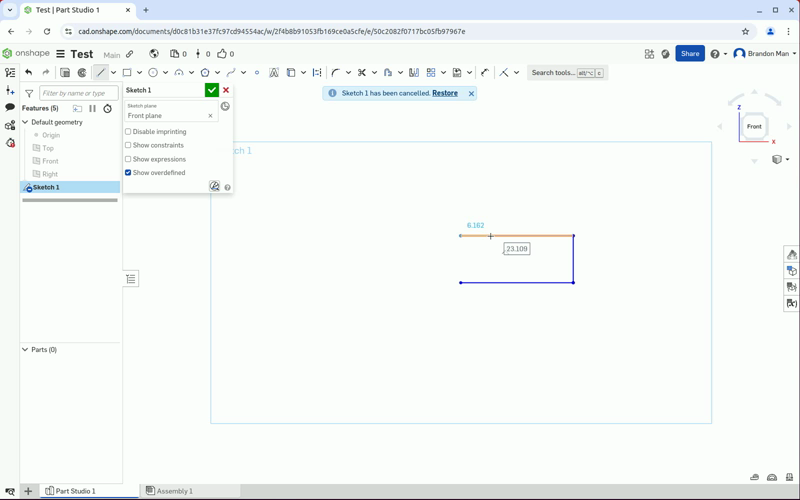
mouse_move(460, 282)
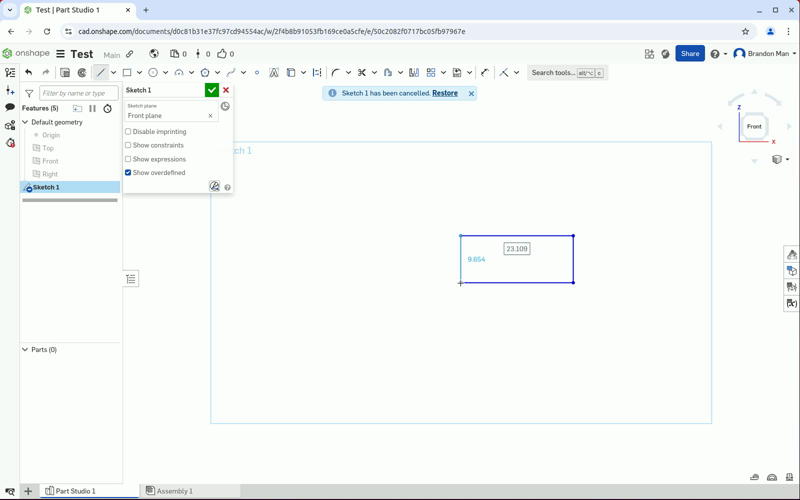
key_up(shift)
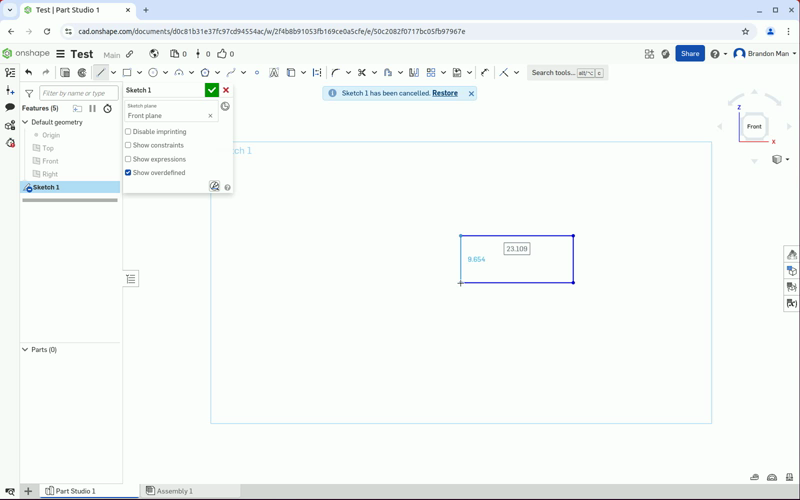
click(460, 282)
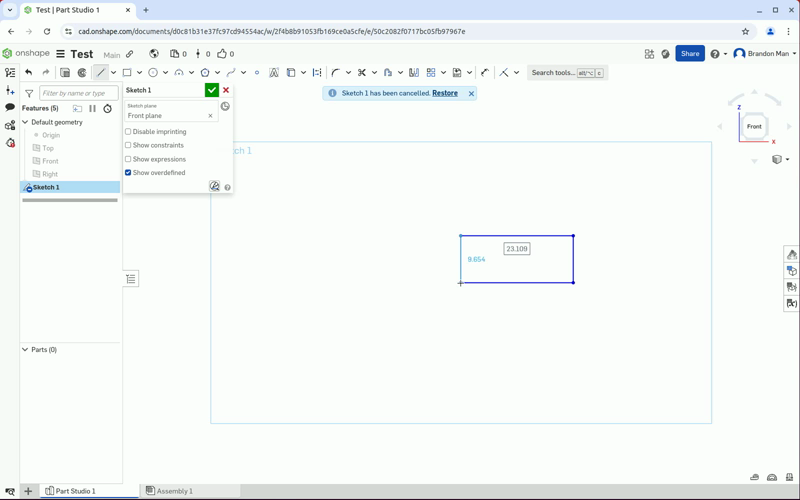
key(esc)
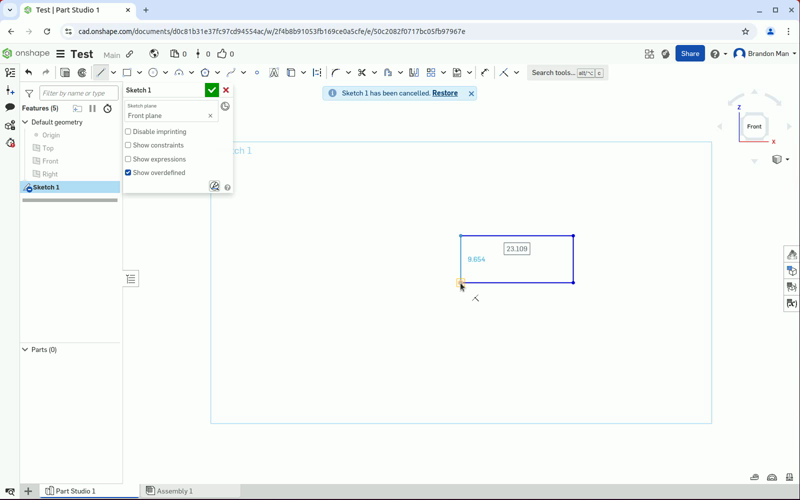
mouse_move(518, 269)
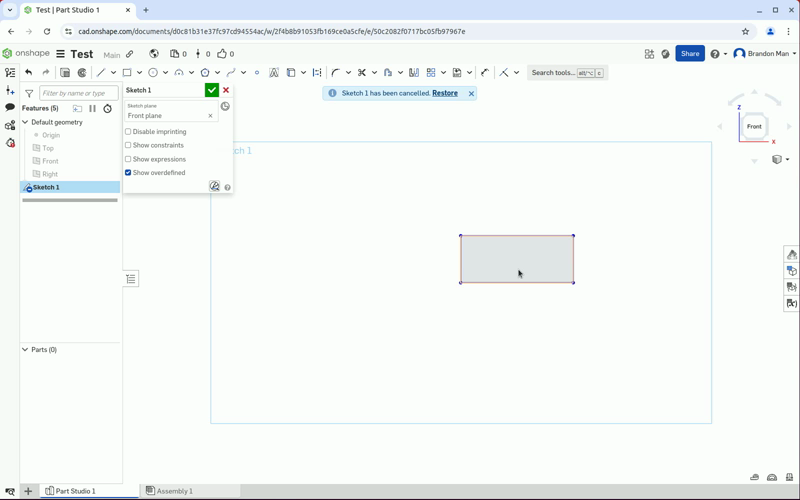
click(518, 269)
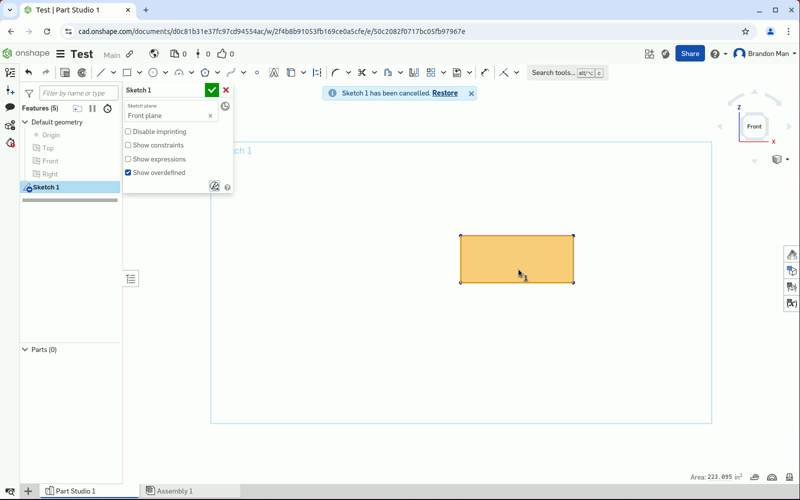
mouse_move(73, 352)
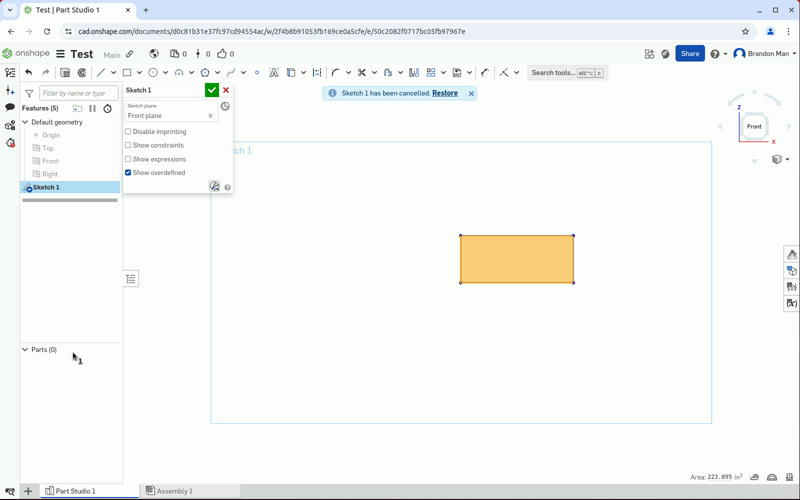
key(shift+y)
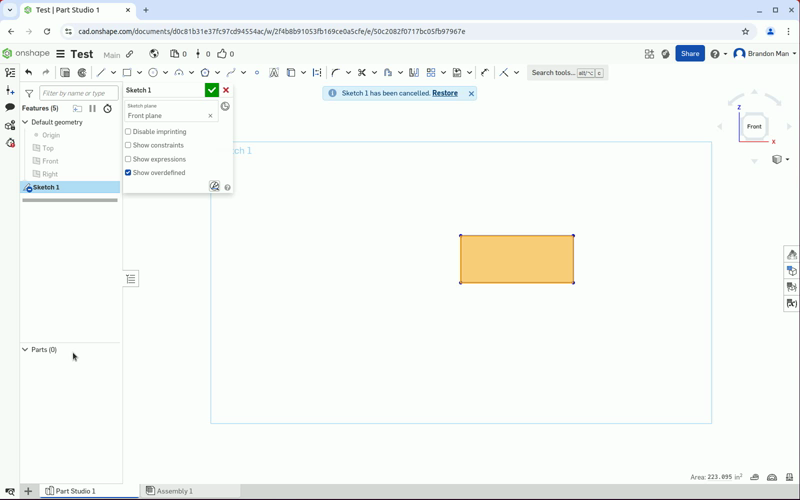
key(shift+e)
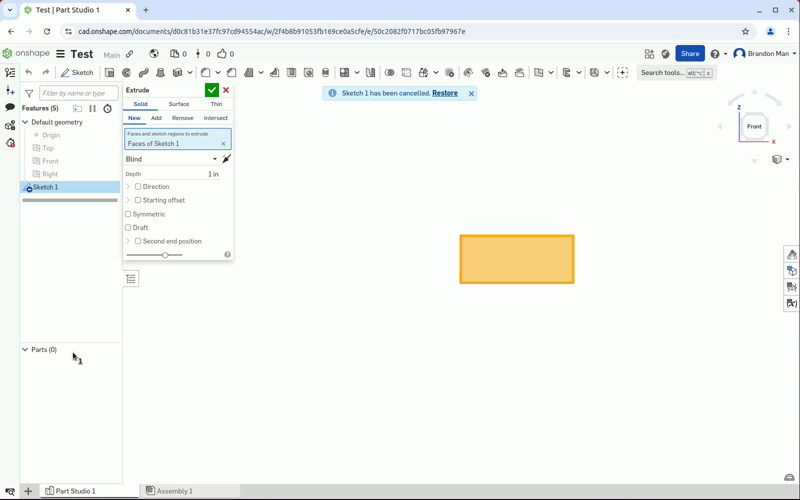
mouse_move(143, 106)
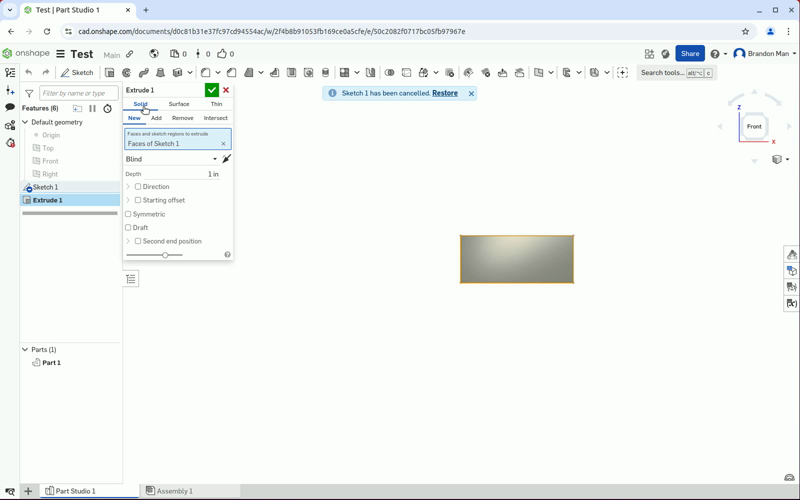
click(143, 106)
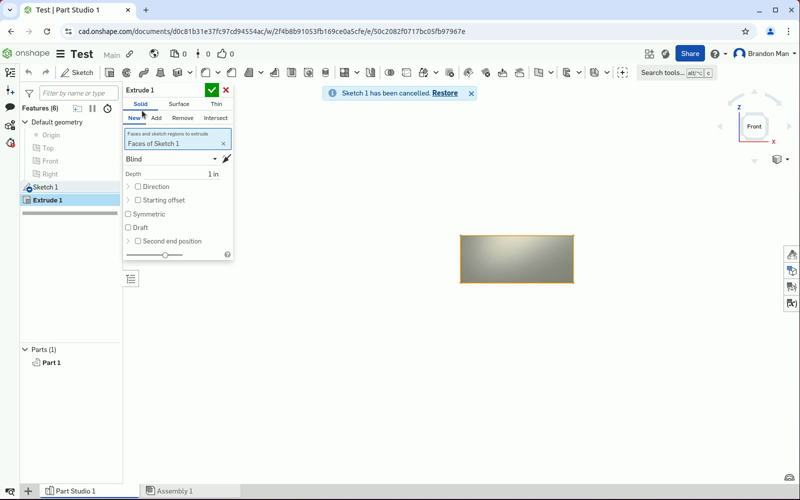
mouse_move(137, 120)
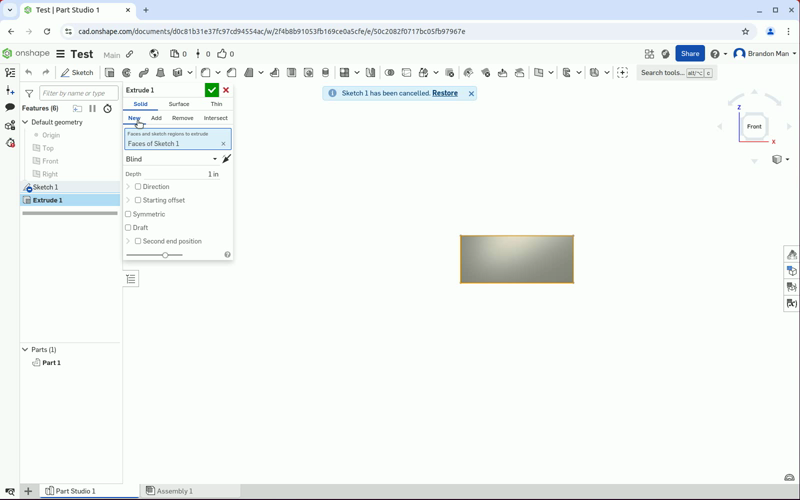
click(137, 120)
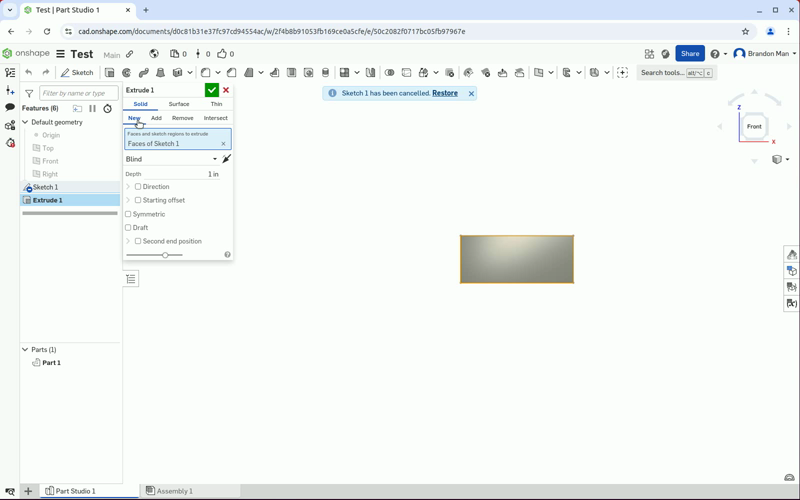
key(tab, 4)
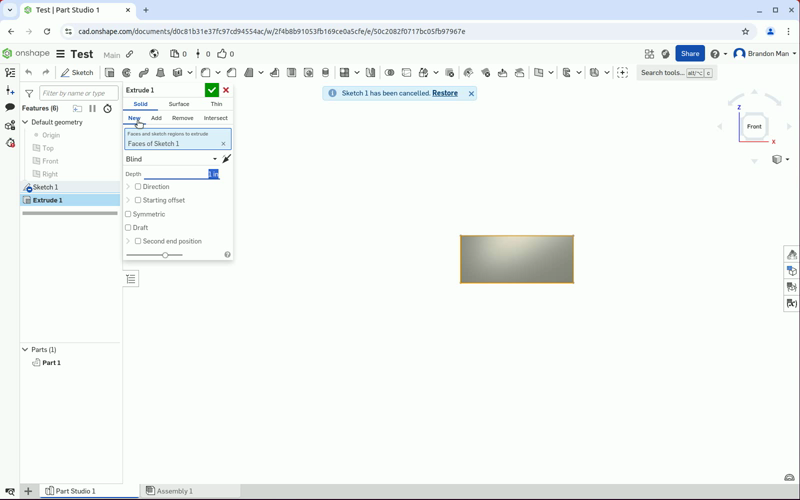
text(1.685)
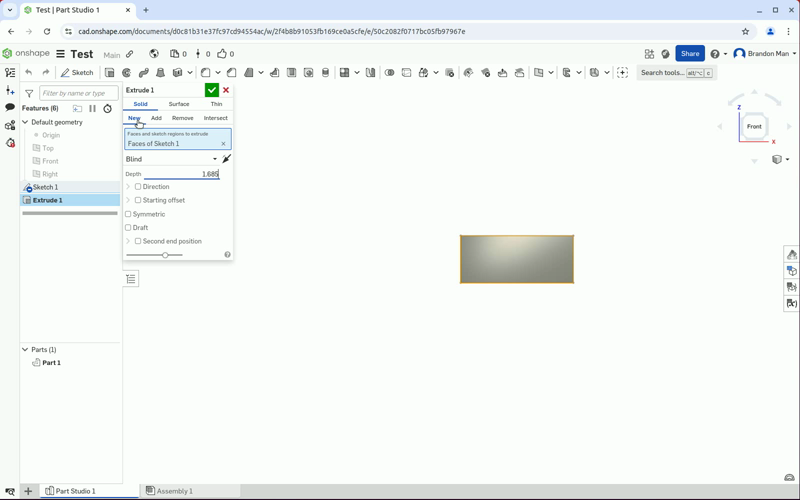
key(enter)
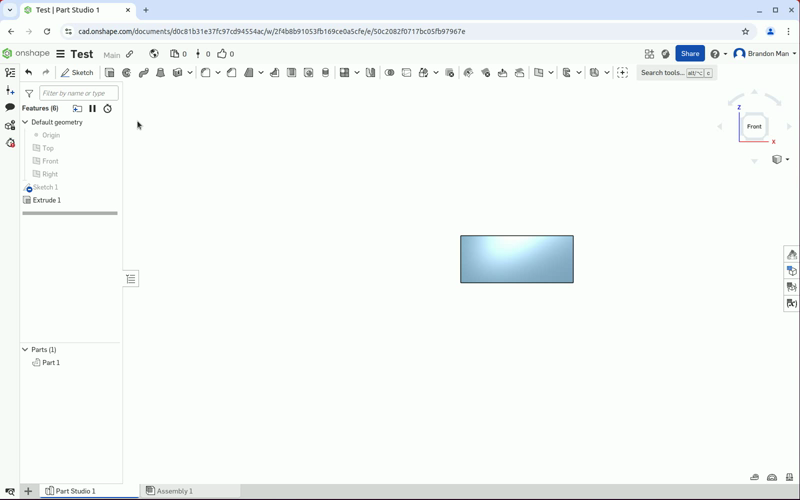
key(shift+h)
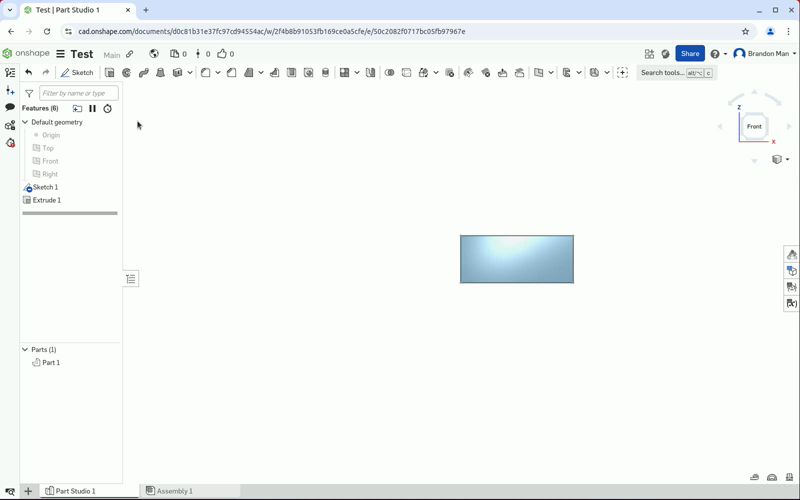
key(shift+h)
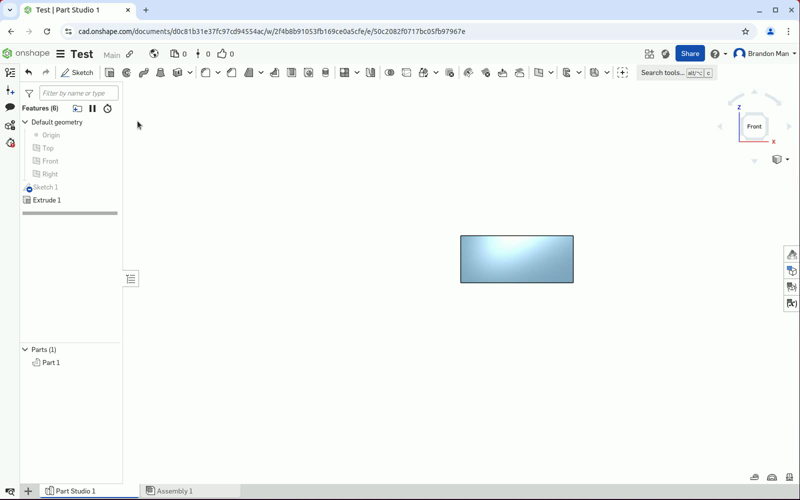
mouse_move(73, 189)
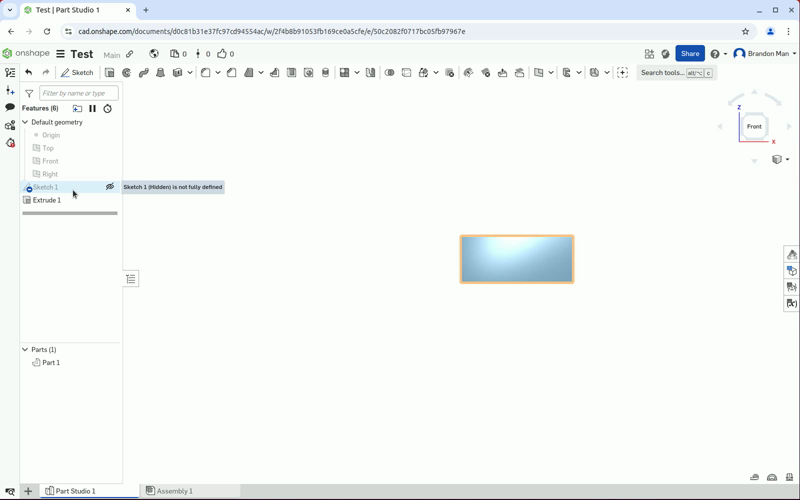
click(73, 189)
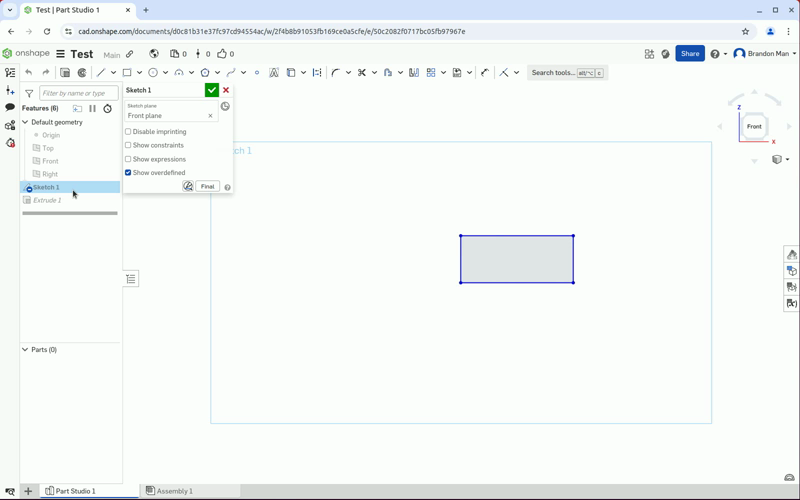
mouse_move(229, 92)
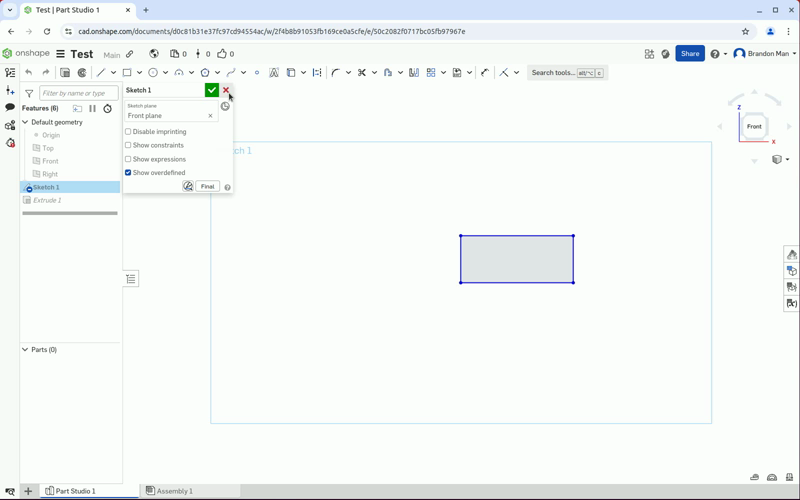
click(229, 92)
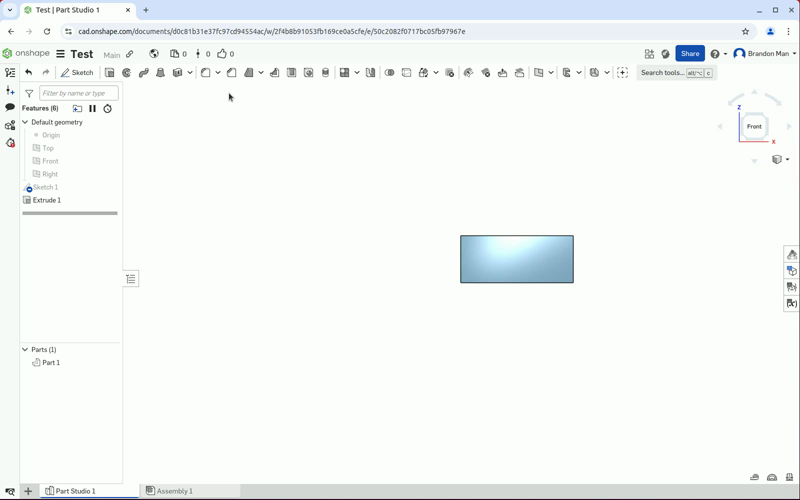
mouse_move(541, 75)
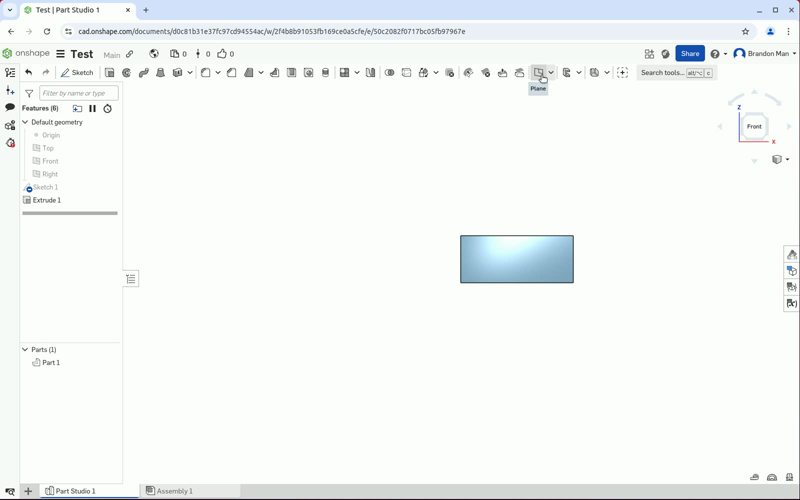
click(541, 75)
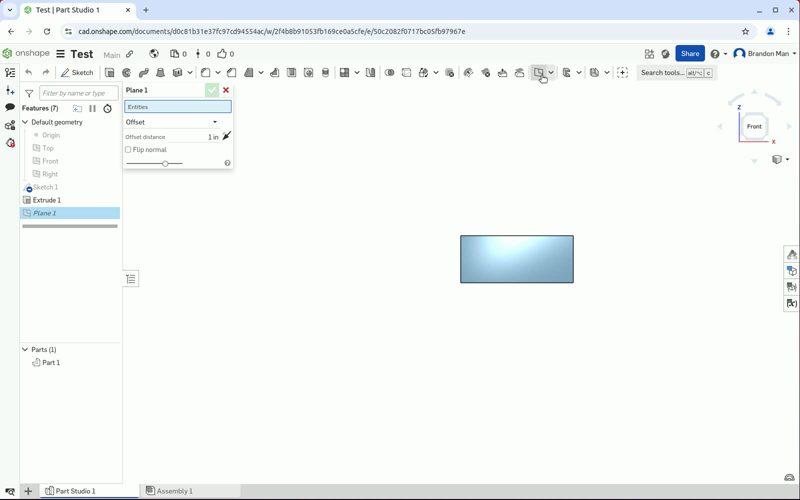
mouse_move(73, 163)
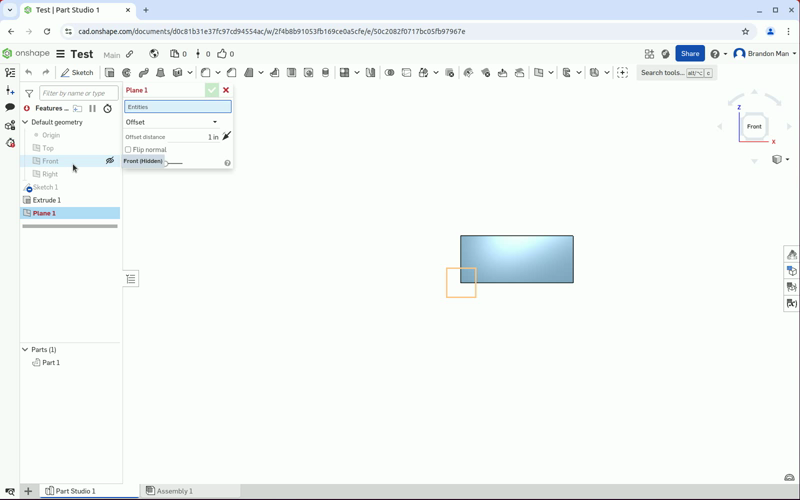
click(73, 163)
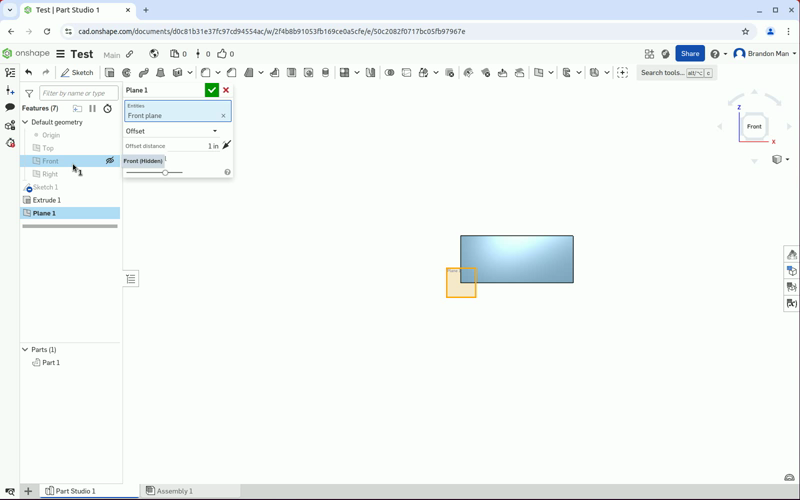
key(tab, 2)
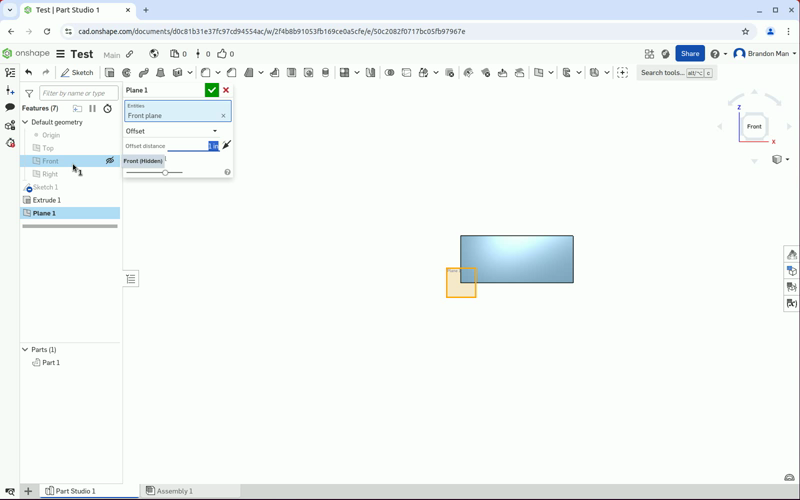
text(1.695)
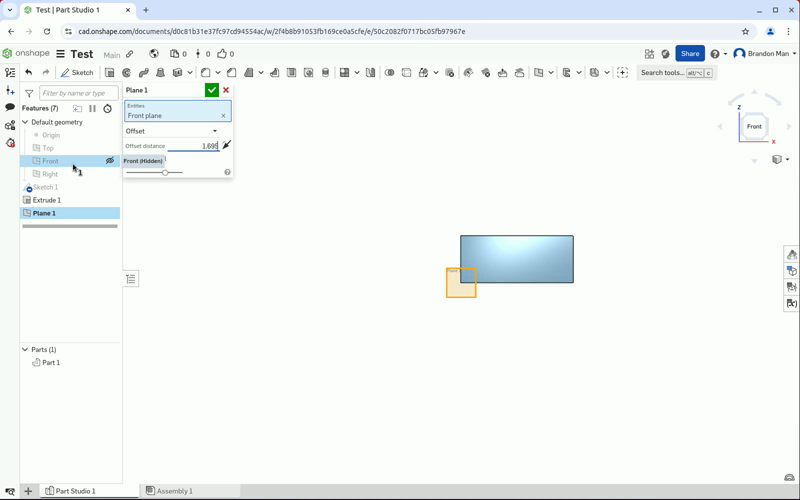
key(enter, 2)
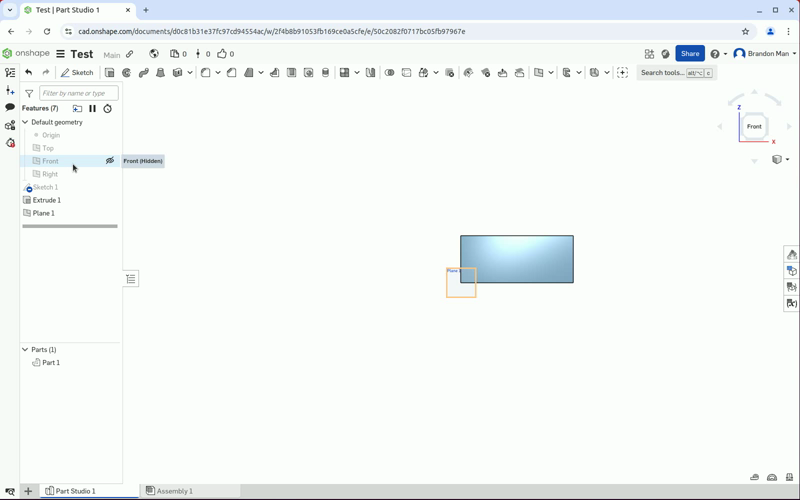
key(shift+s)
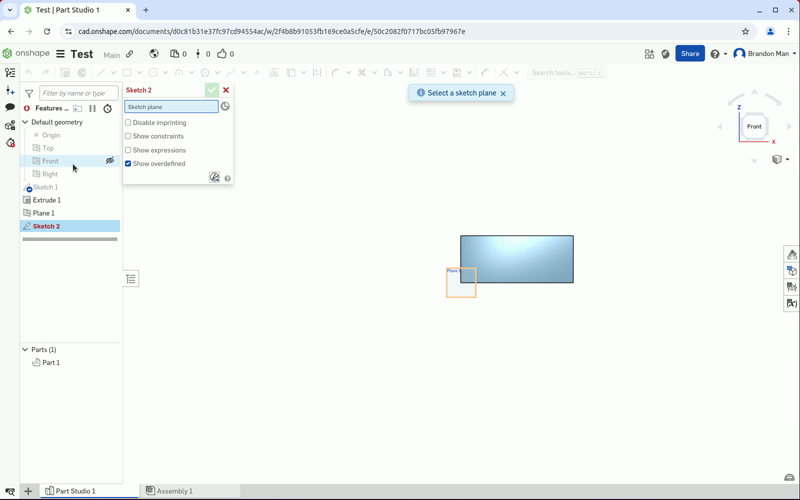
mouse_move(73, 215)
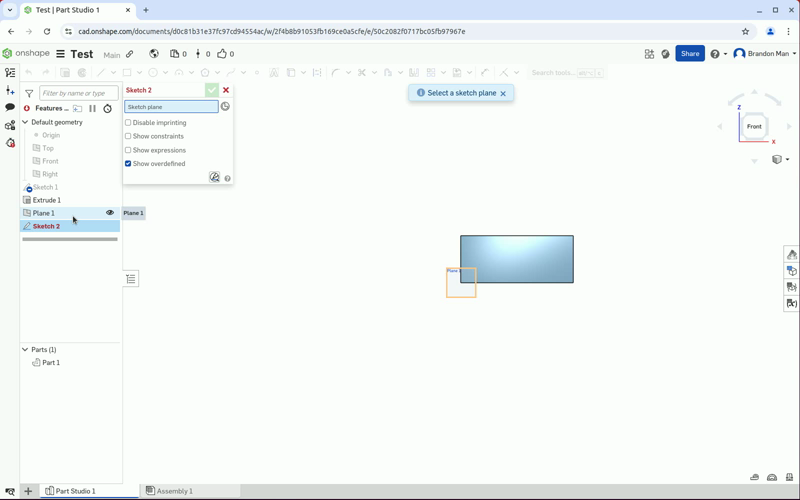
click(73, 215)
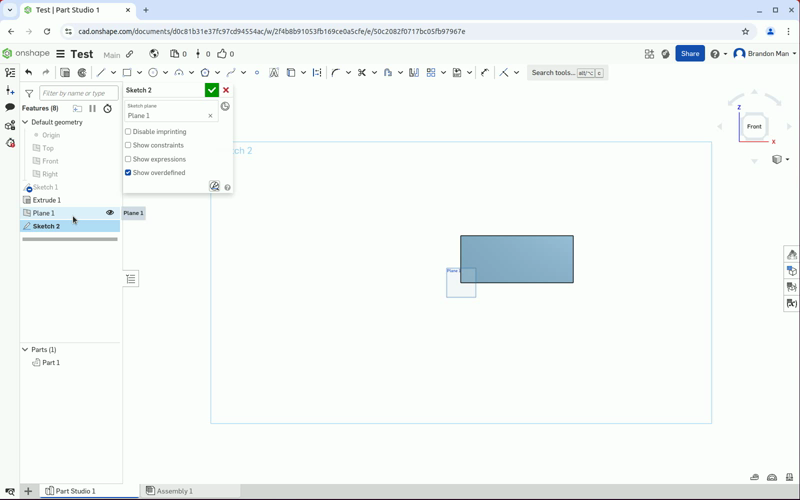
mouse_move(73, 352)
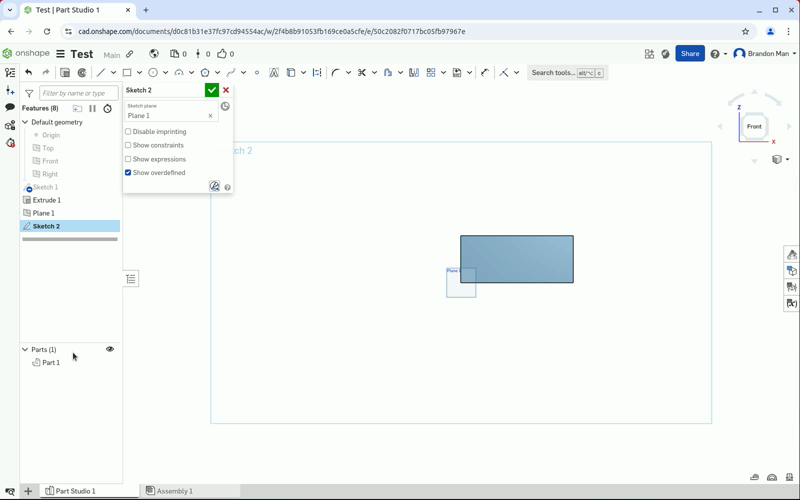
key(y)
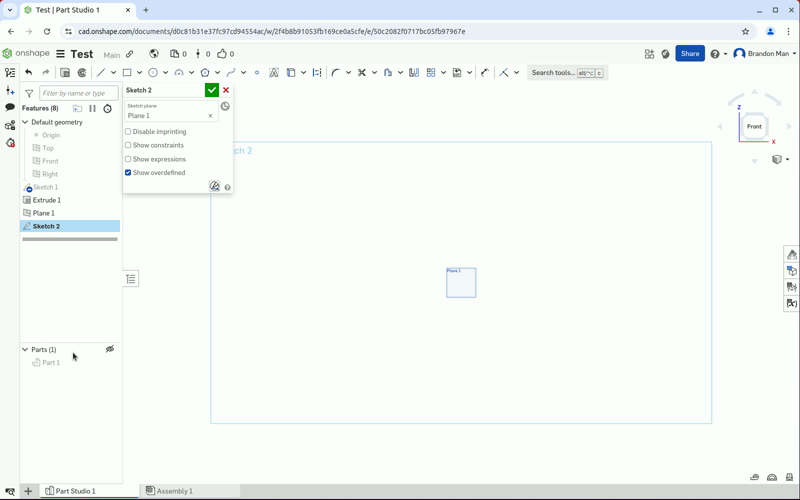
key(c)
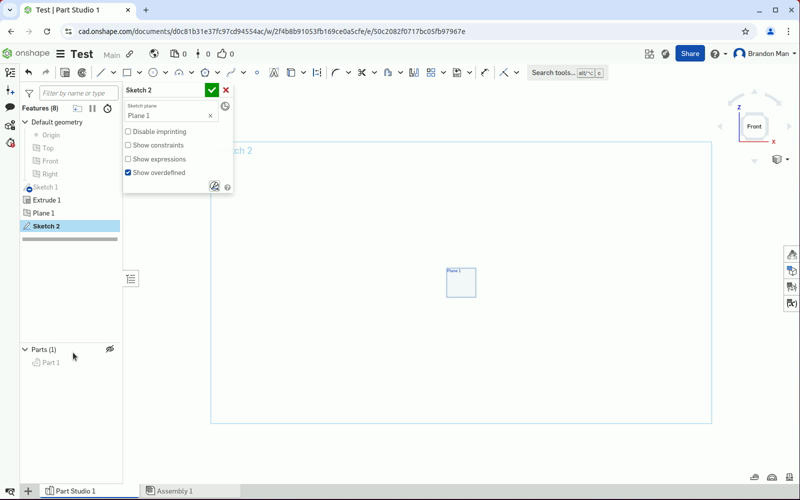
key_down(shift)
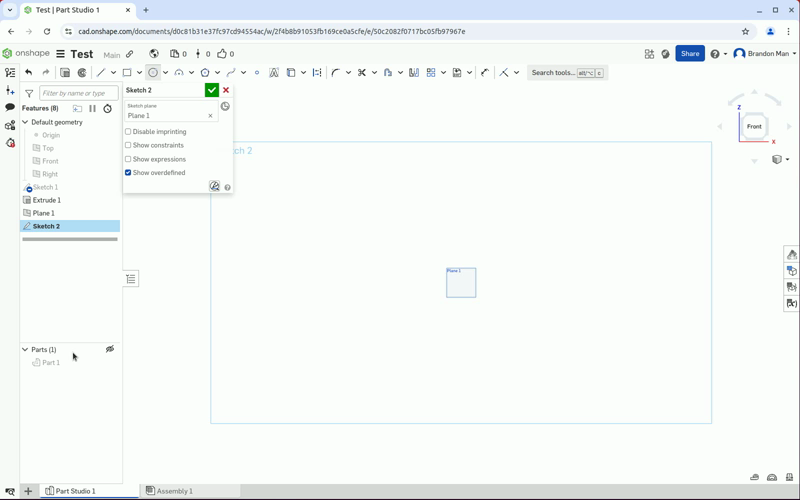
mouse_move(480, 261)
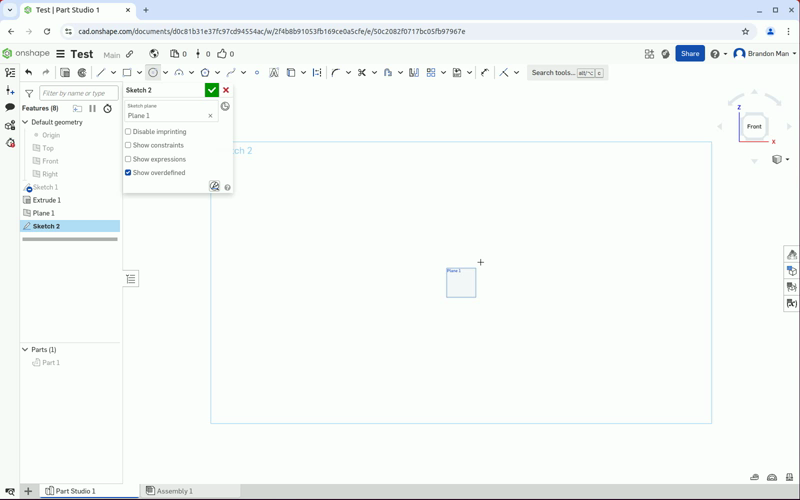
click(480, 261)
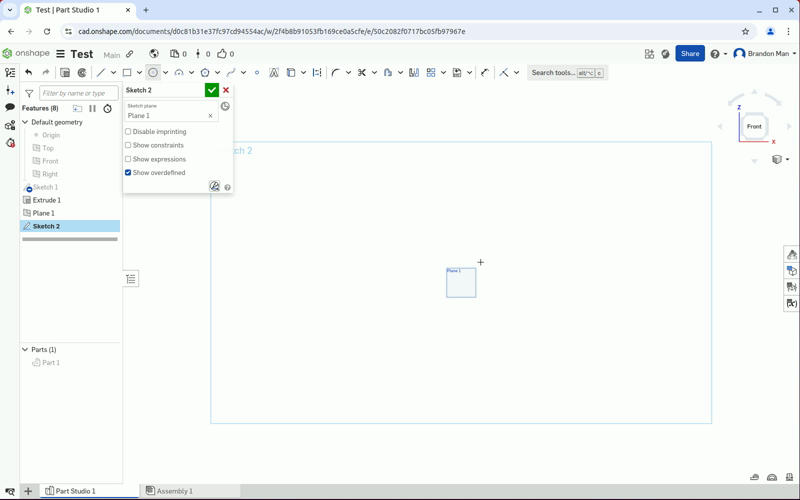
key_up(shift)
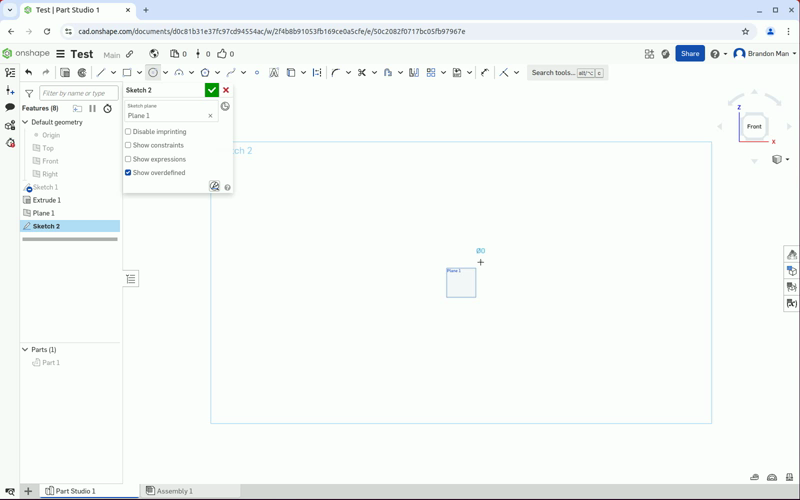
mouse_move(497, 261)
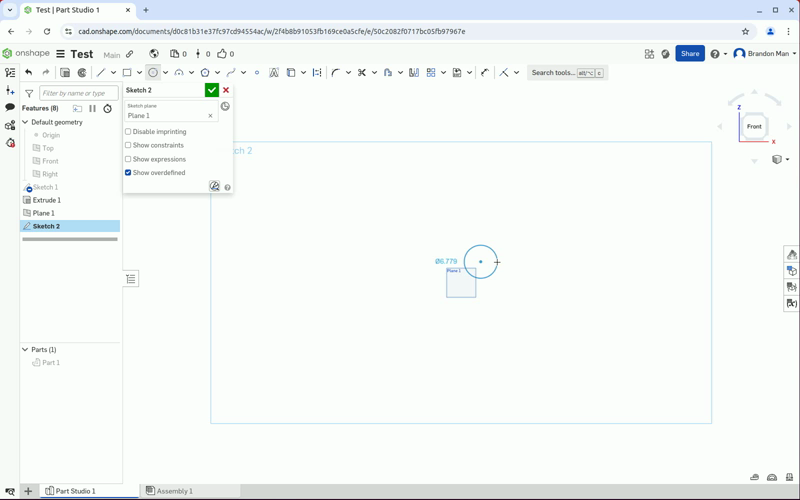
click(497, 261)
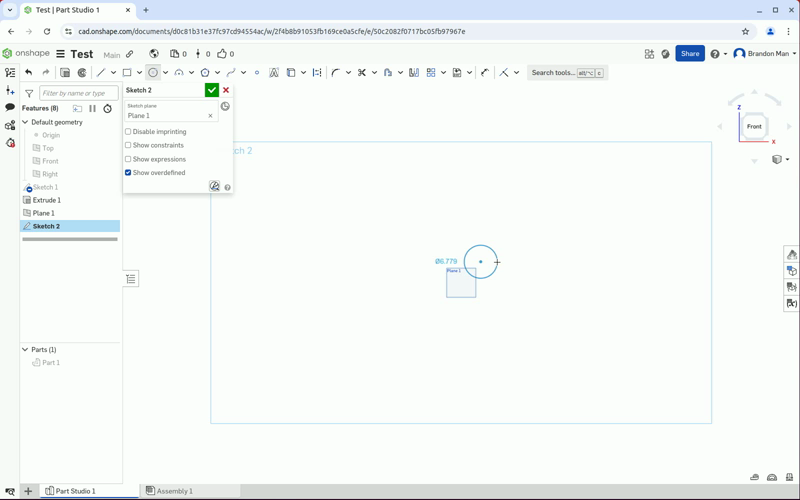
key(esc)
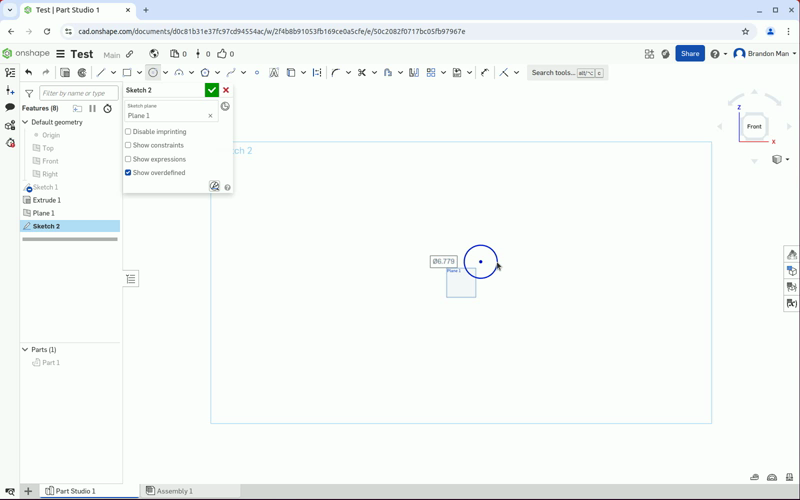
mouse_move(479, 265)
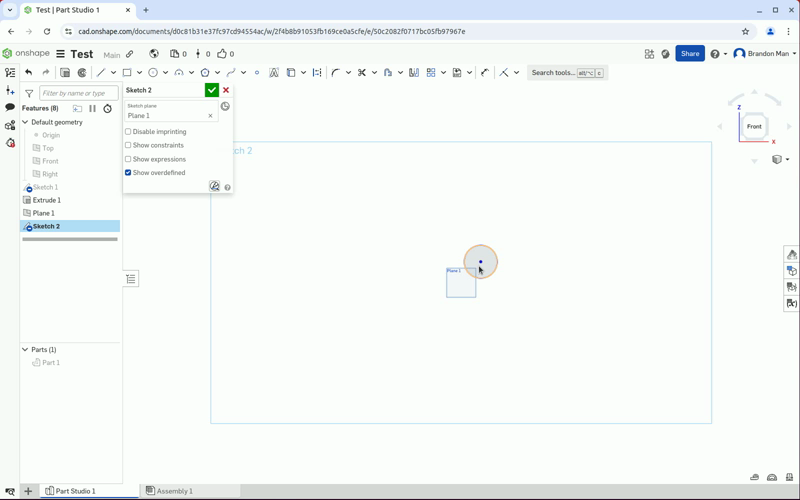
scroll(6)
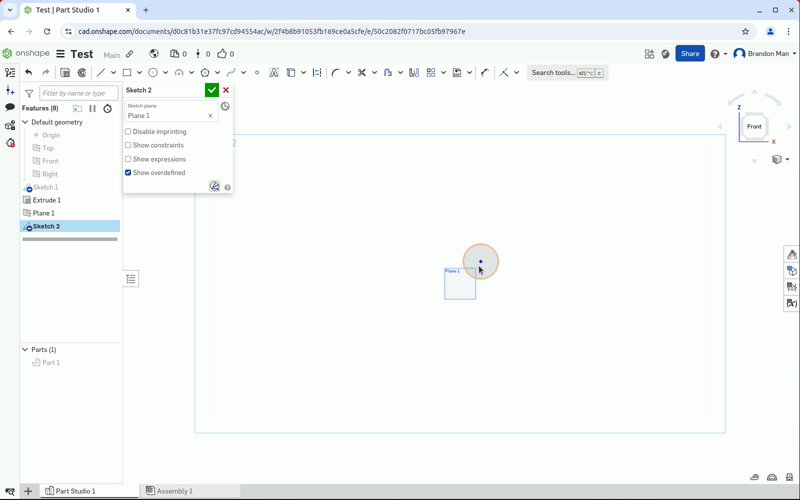
scroll(6)
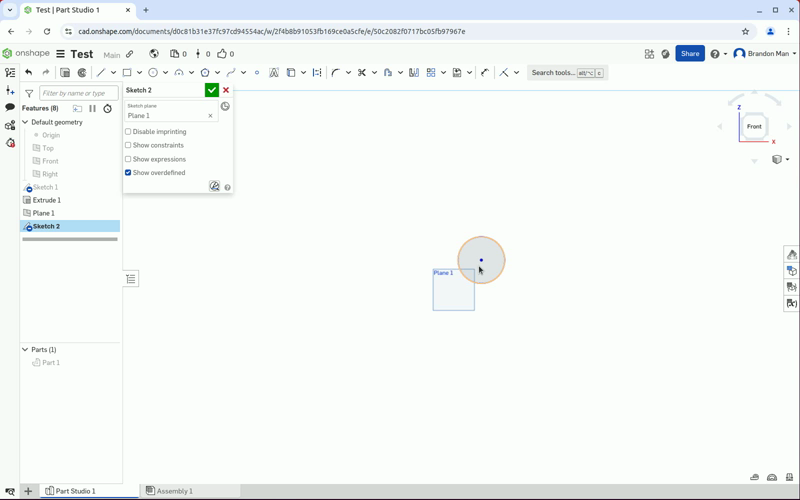
scroll(6)
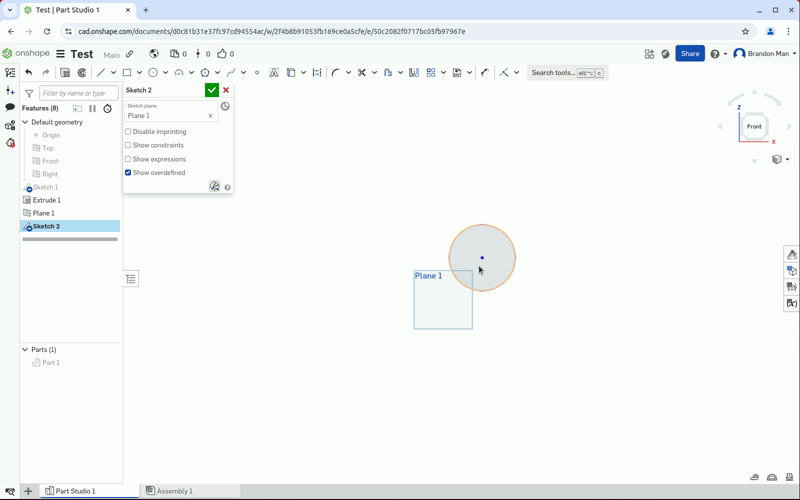
scroll(6)
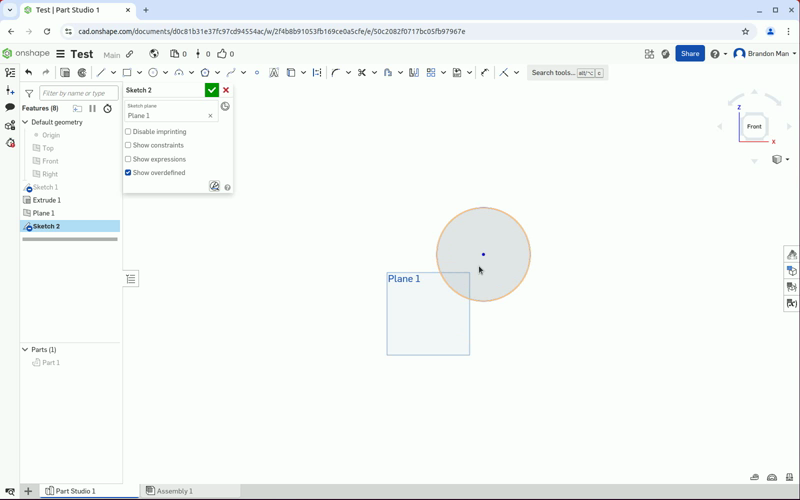
scroll(6)
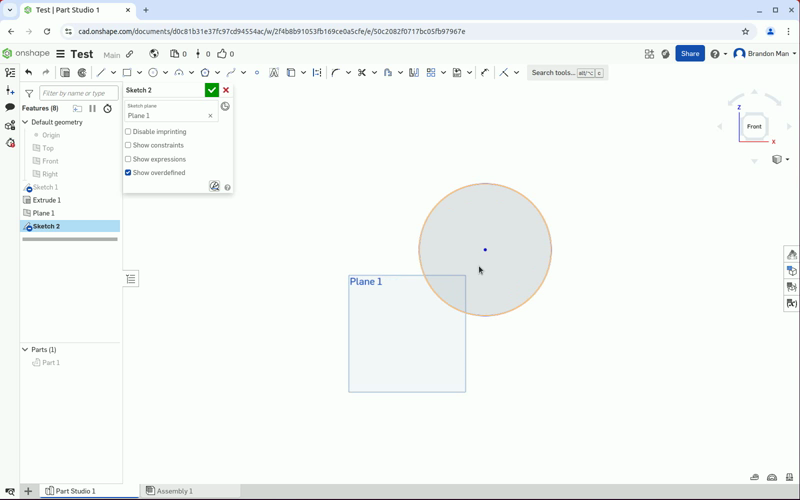
scroll(6)
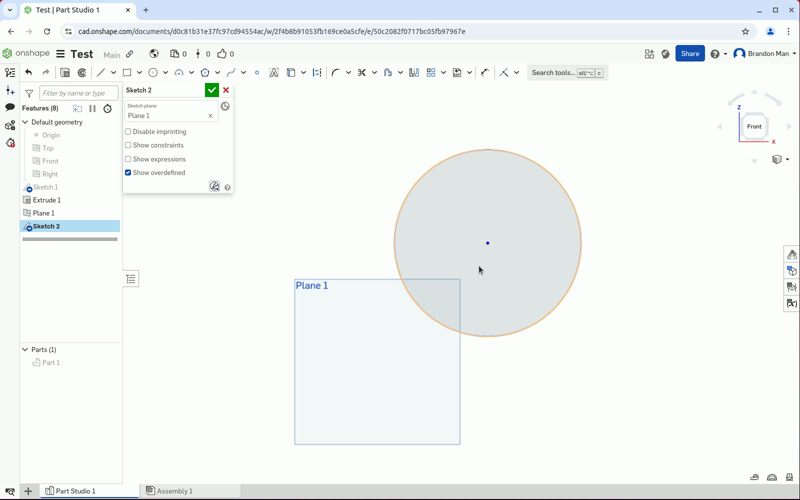
scroll(6)
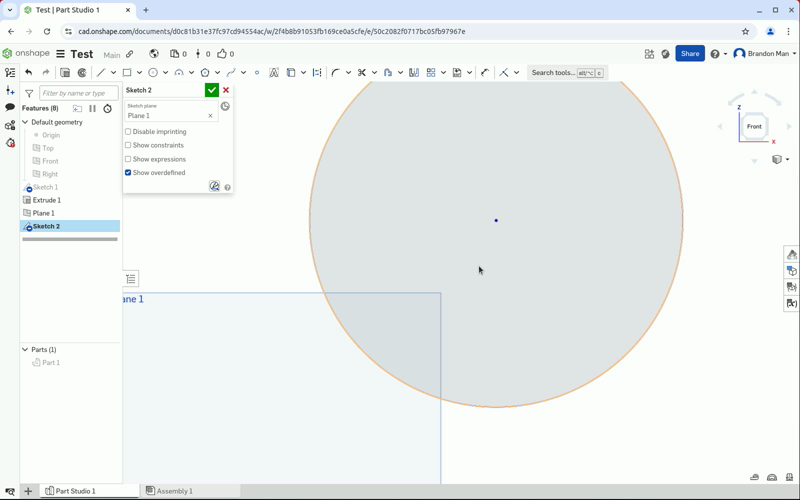
click(479, 265)
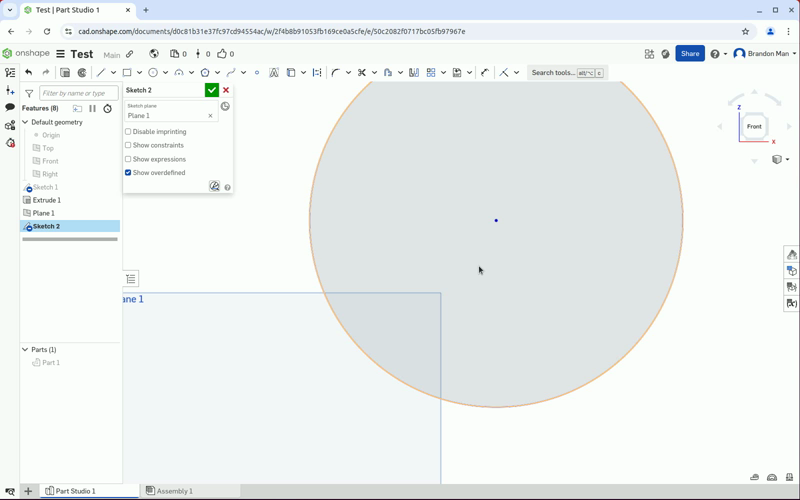
scroll(-6)
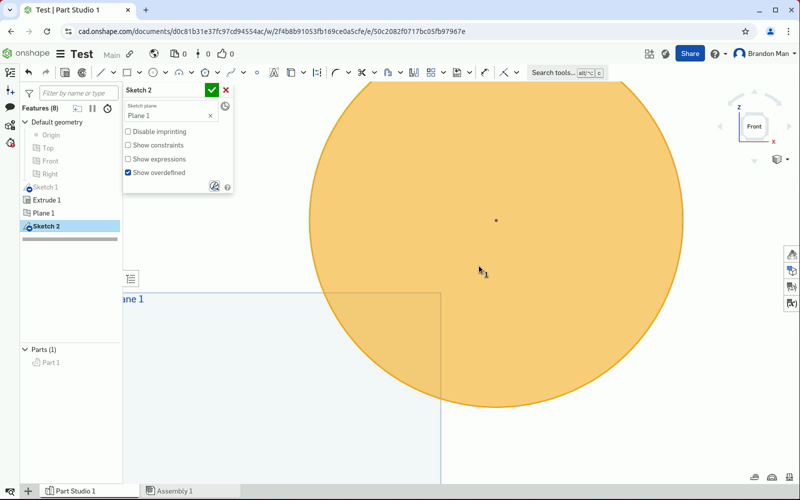
scroll(-6)
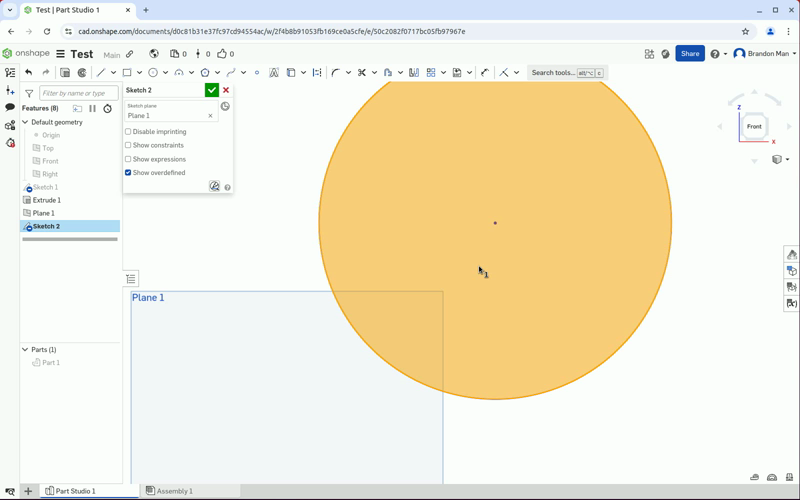
scroll(-6)
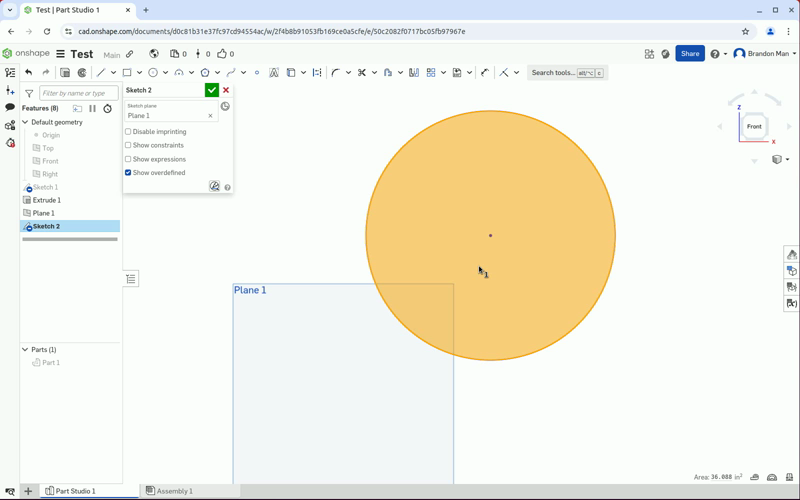
scroll(-6)
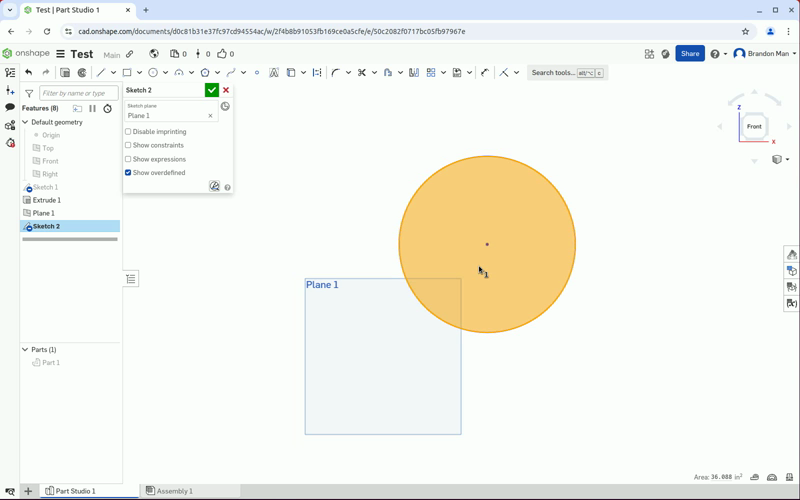
scroll(-6)
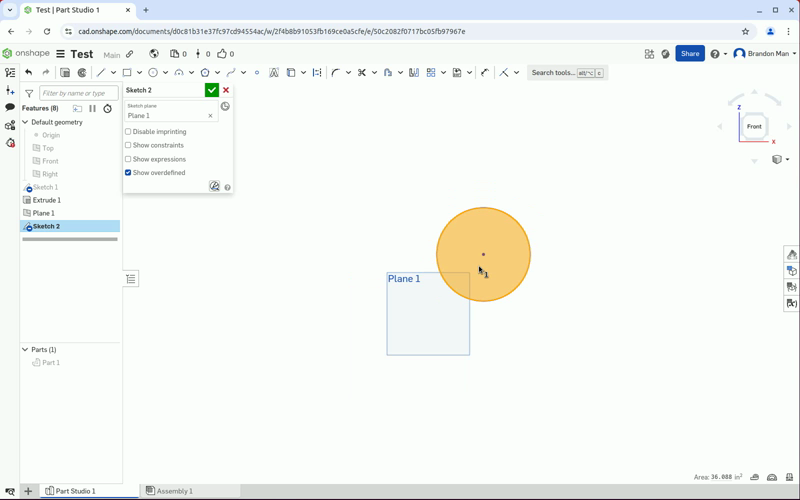
scroll(-6)
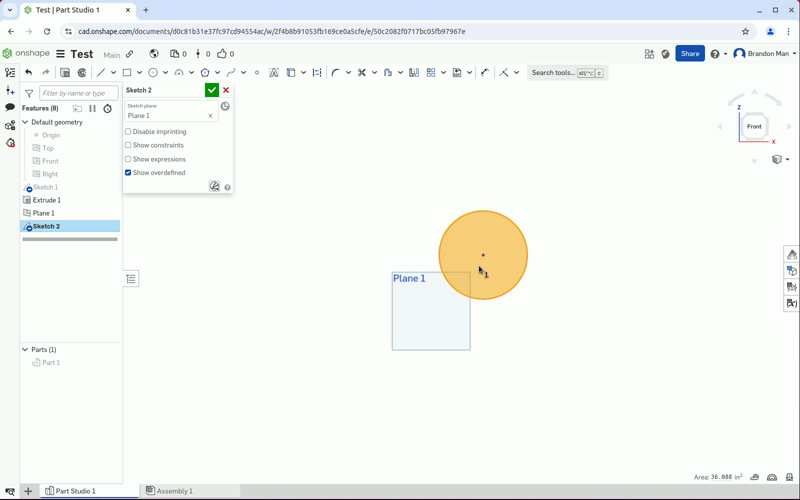
scroll(-6)
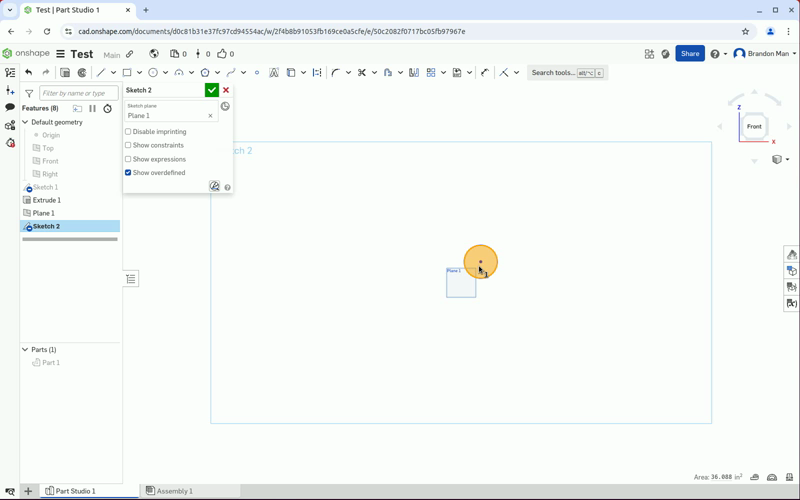
mouse_move(73, 352)
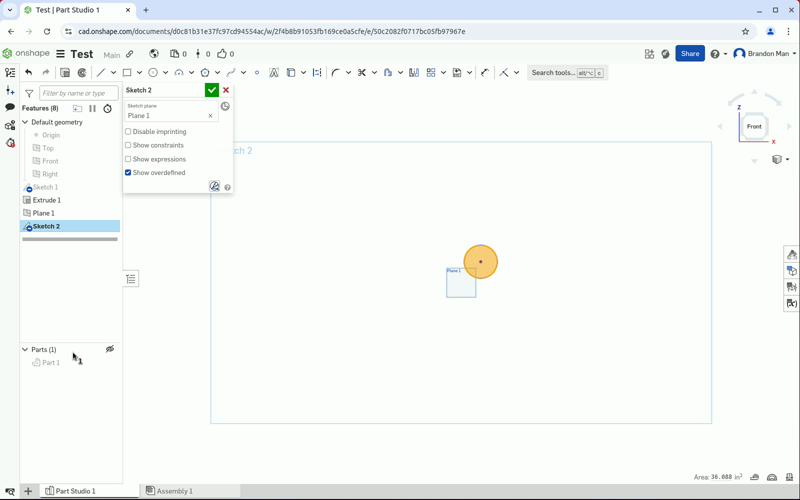
key(shift+y)
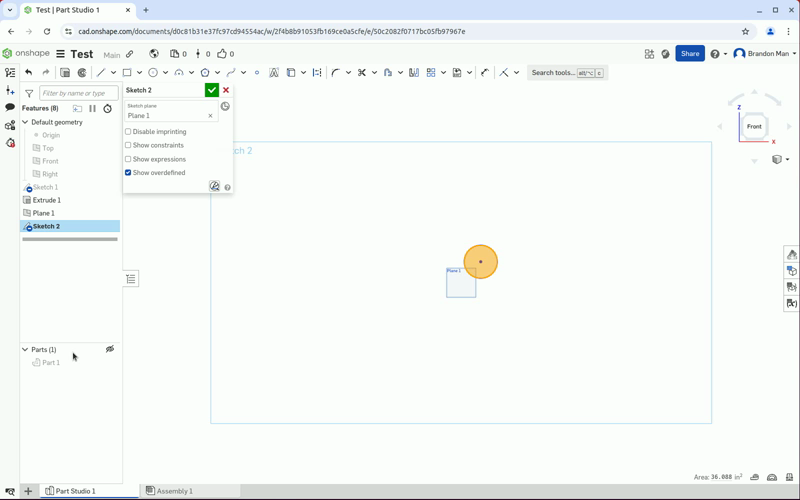
key(shift+e)
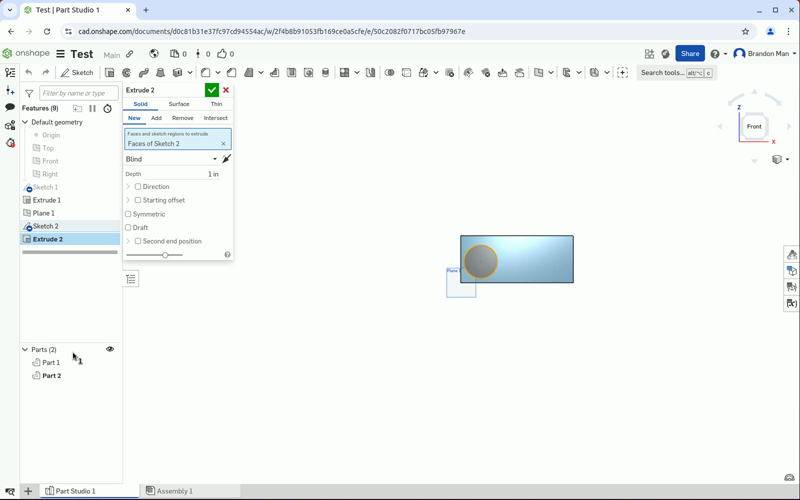
mouse_move(143, 106)
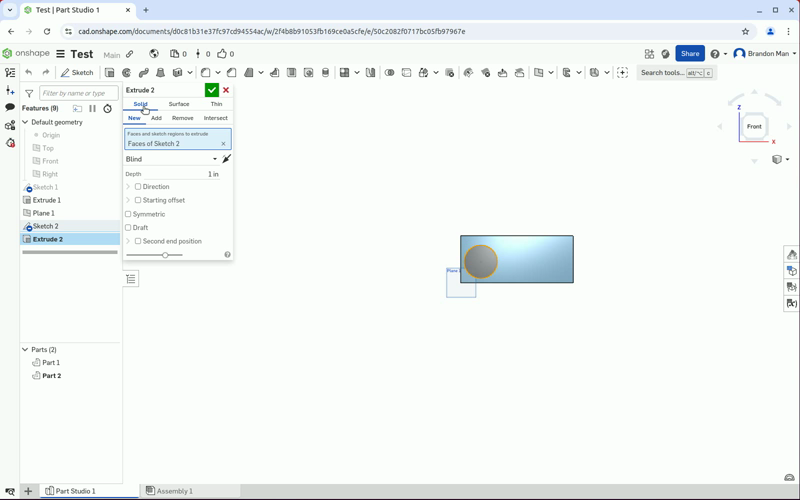
click(143, 106)
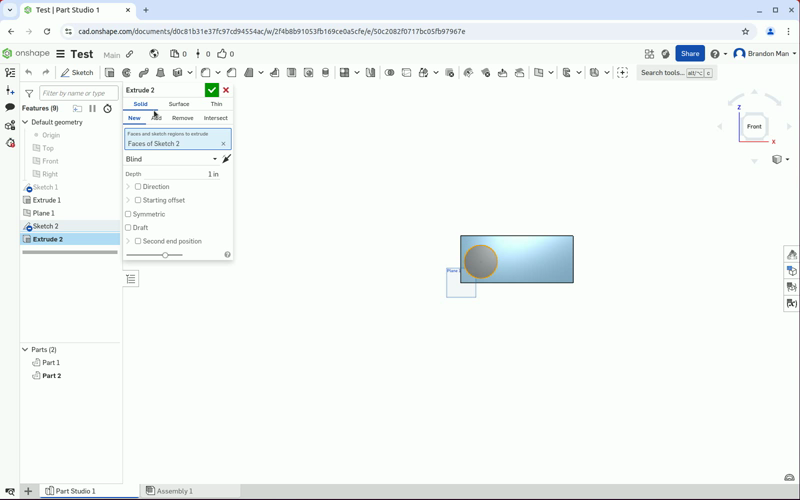
mouse_move(186, 120)
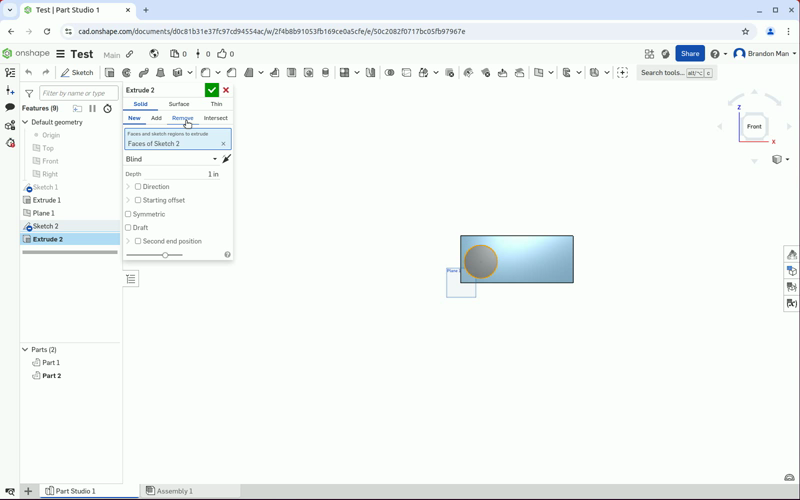
click(186, 120)
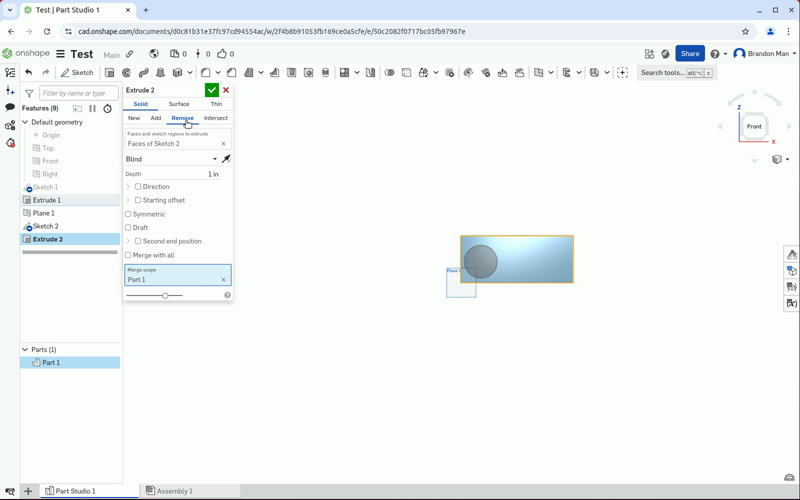
key(tab, 4)
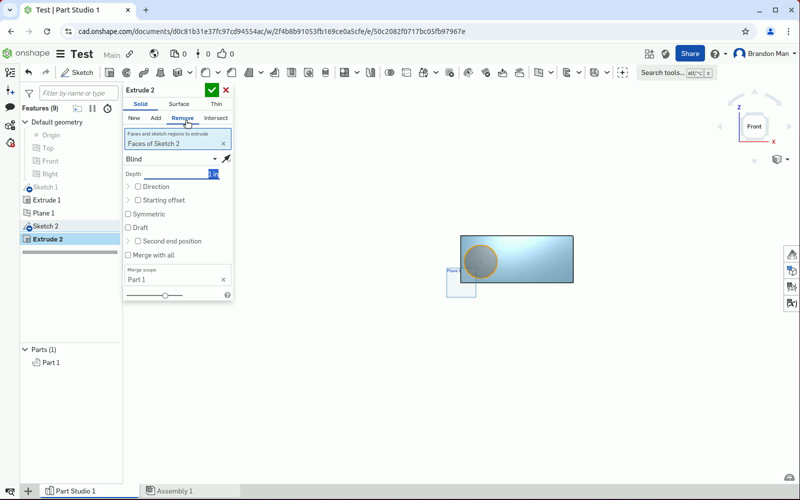
text(2.166)
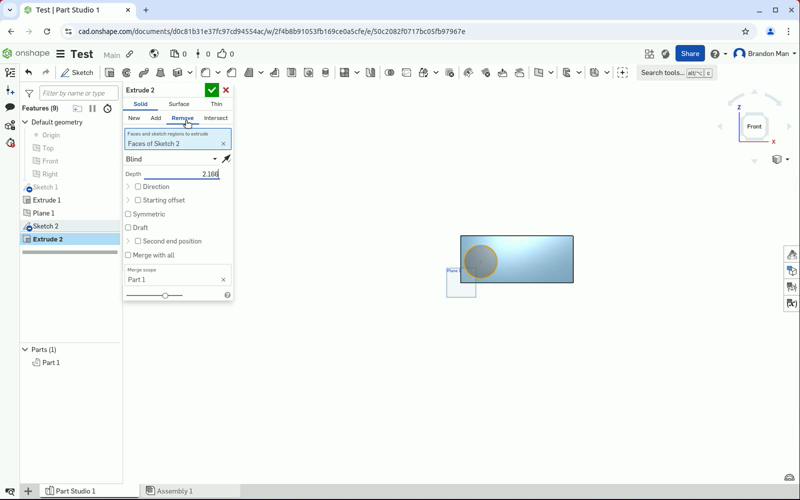
key(tab, 6)
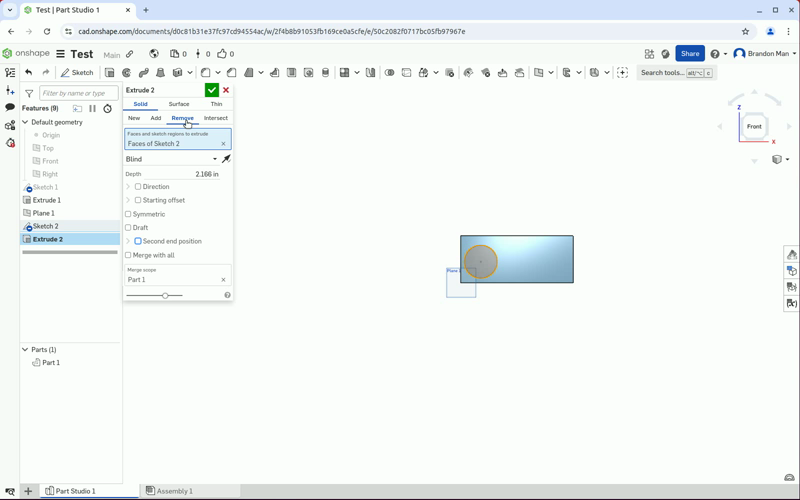
key(space)
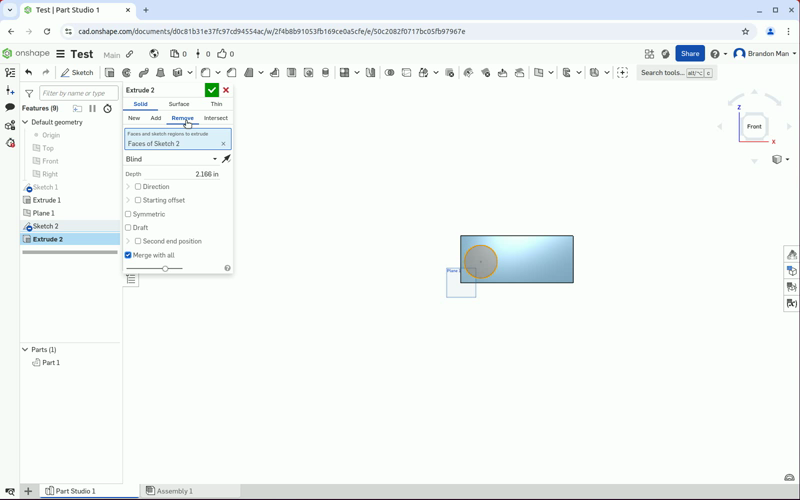
key(enter)
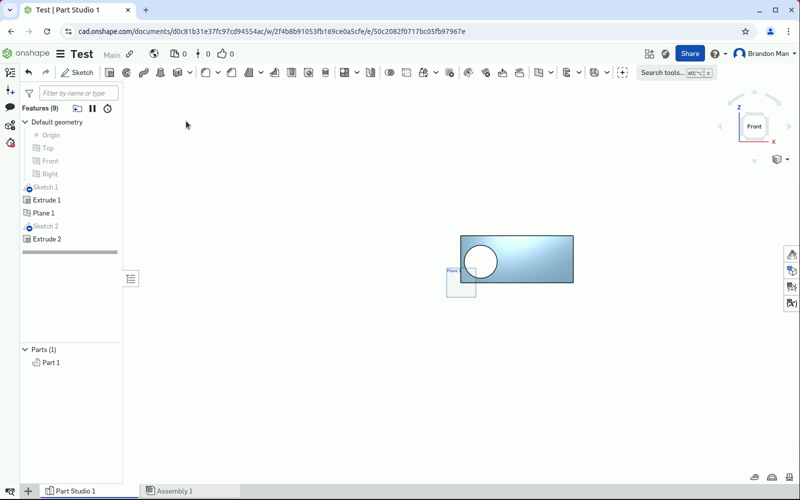
key(shift+h)
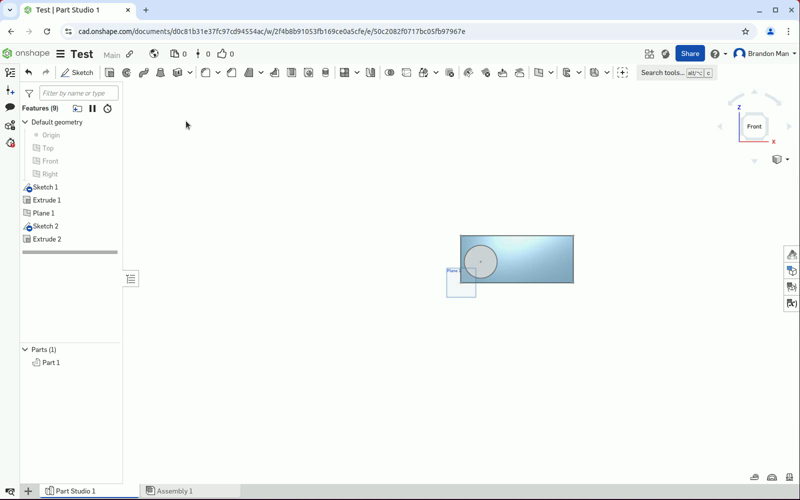
key(shift+h)
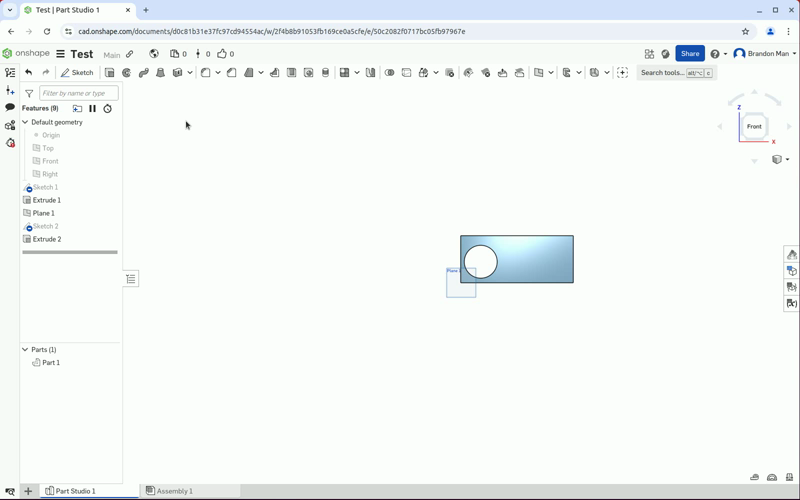
mouse_move(73, 189)
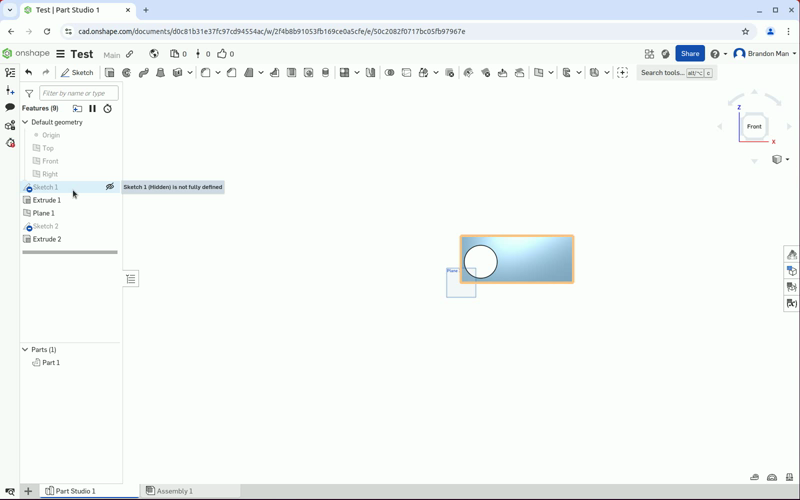
click(73, 189)
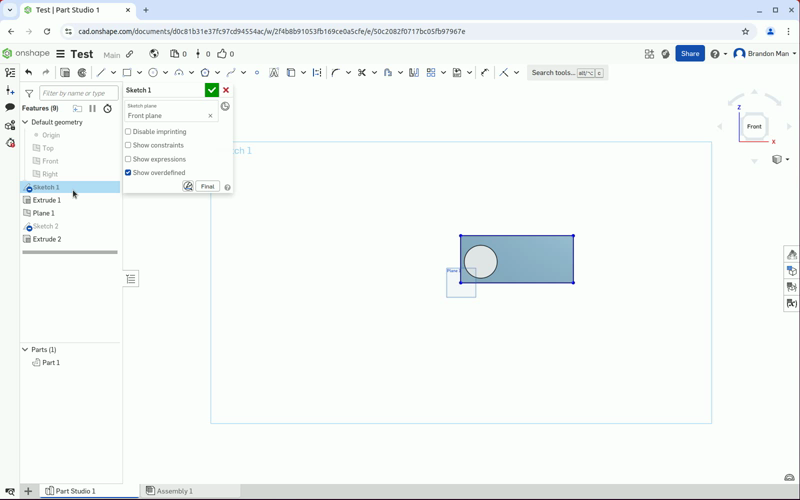
mouse_move(229, 92)
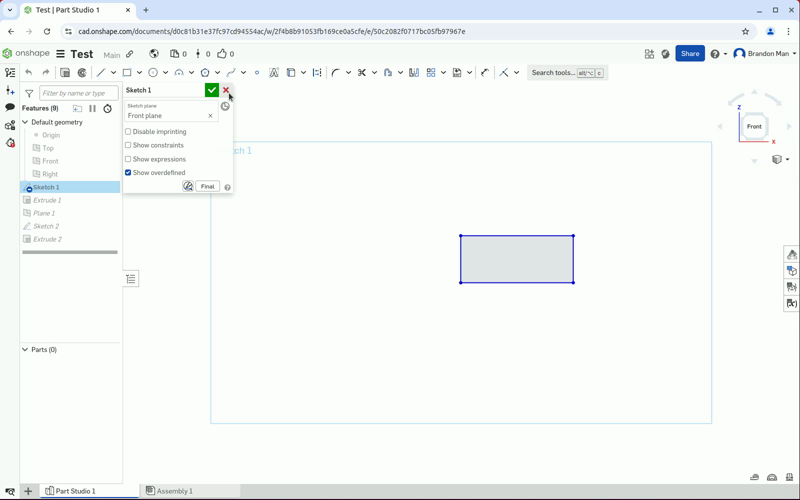
click(229, 92)
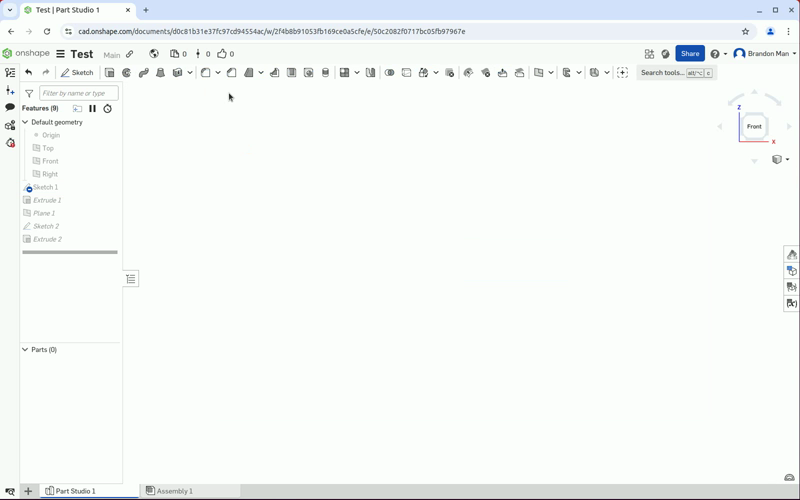
key(shift+s)
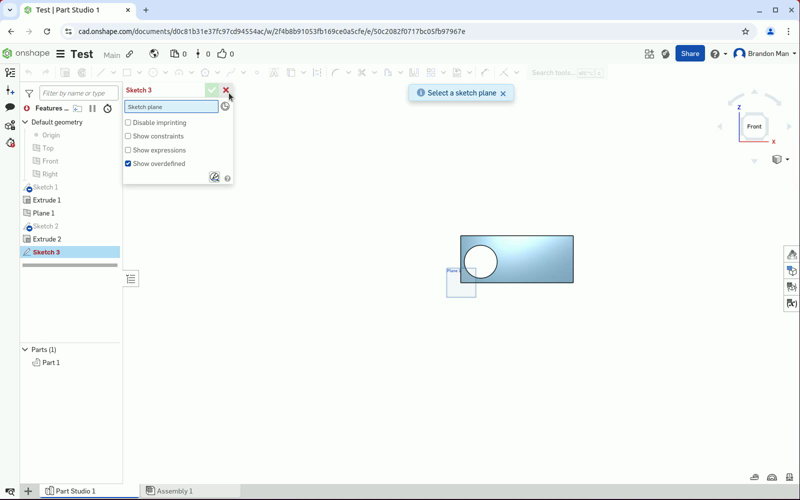
mouse_move(73, 215)
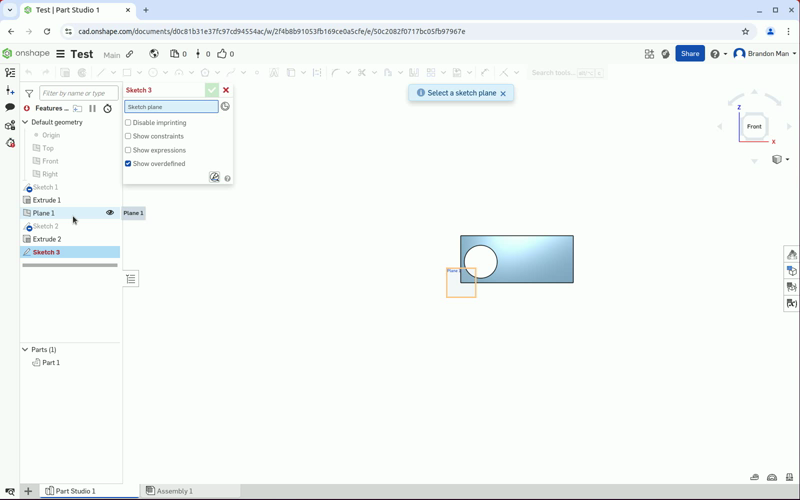
click(73, 215)
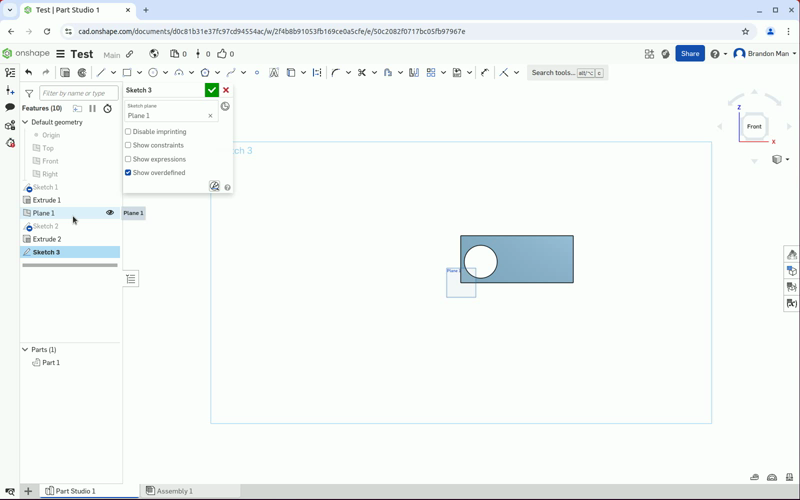
mouse_move(73, 352)
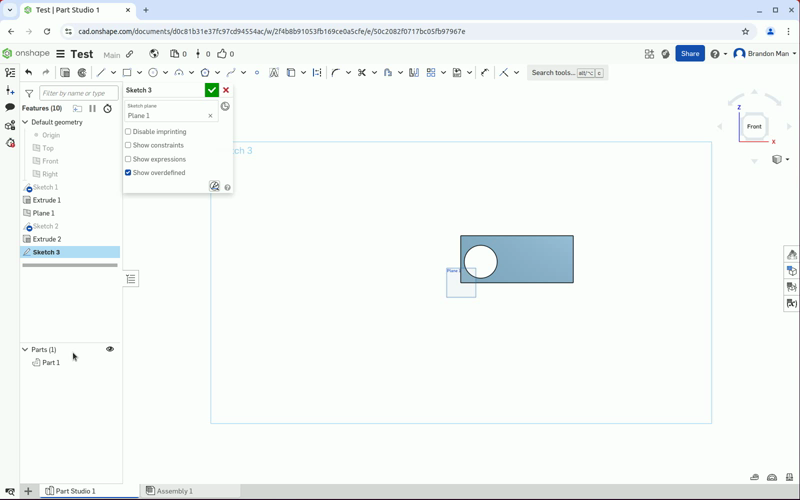
key(y)
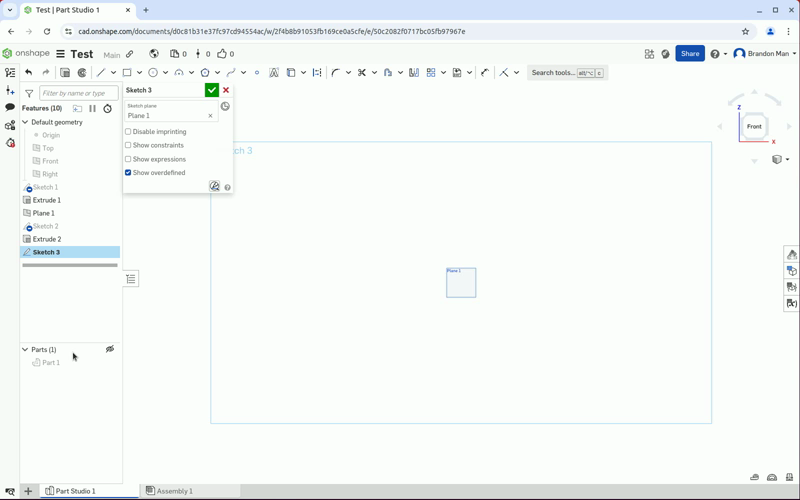
key(c)
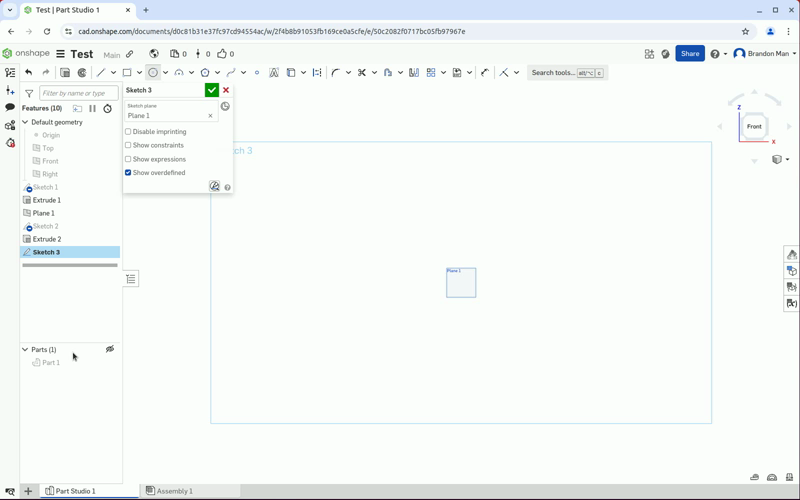
key_down(shift)
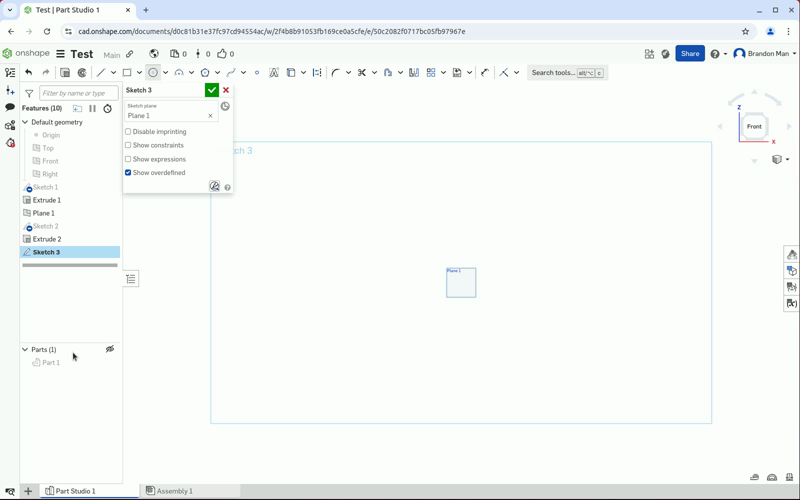
mouse_move(554, 261)
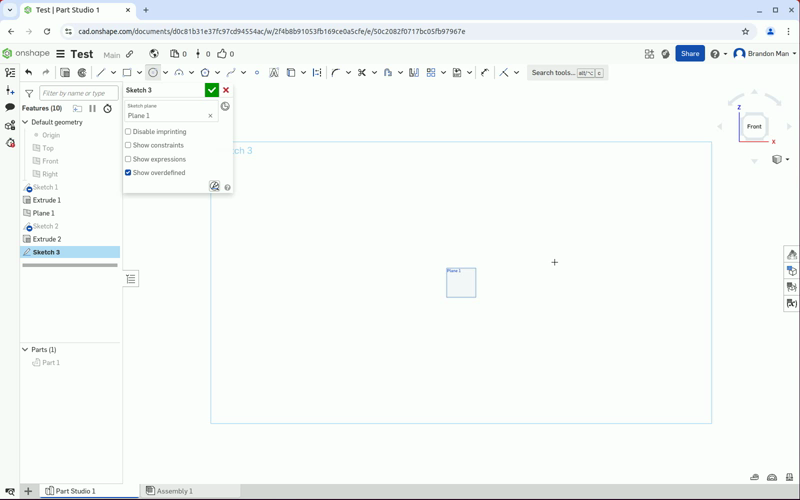
click(554, 261)
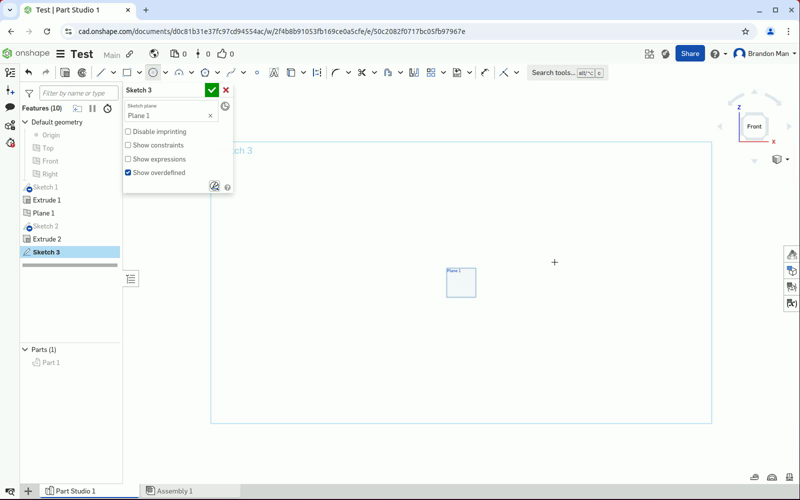
key_up(shift)
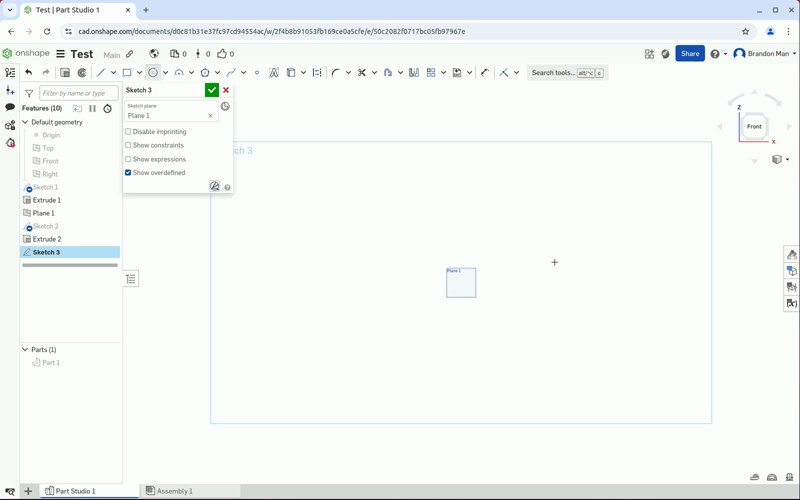
mouse_move(571, 261)
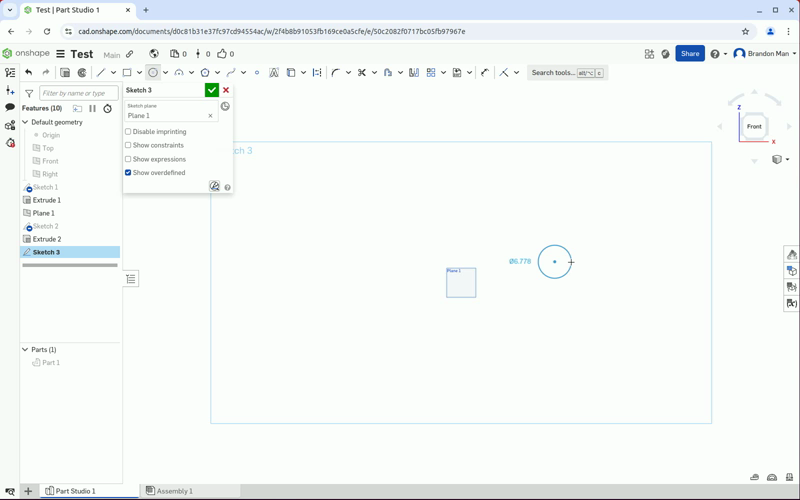
click(571, 261)
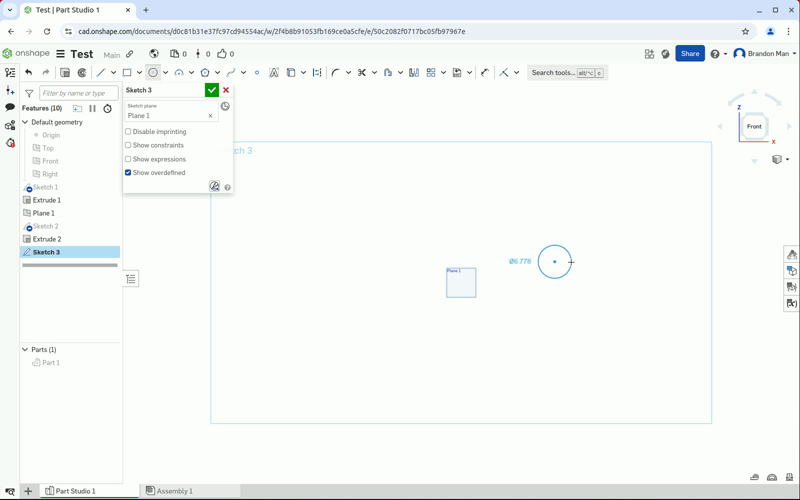
key(esc)
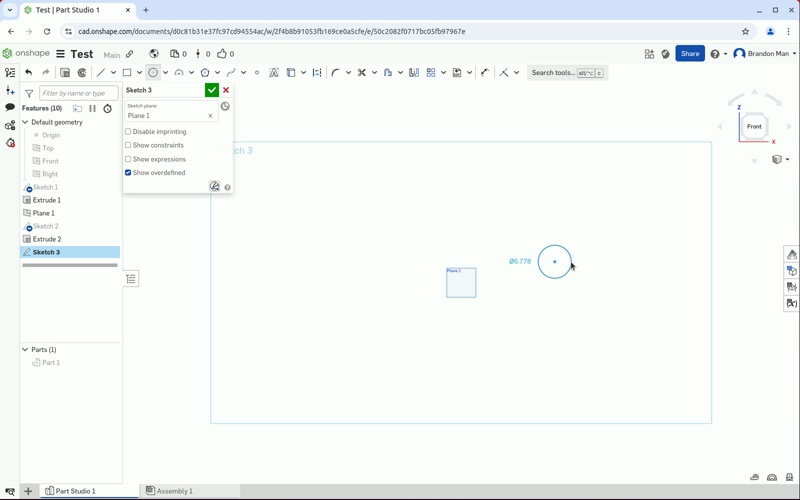
mouse_move(557, 271)
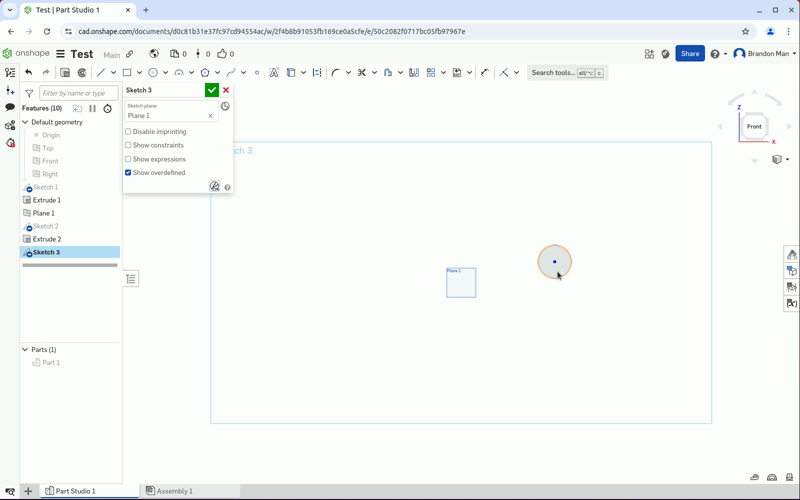
scroll(6)
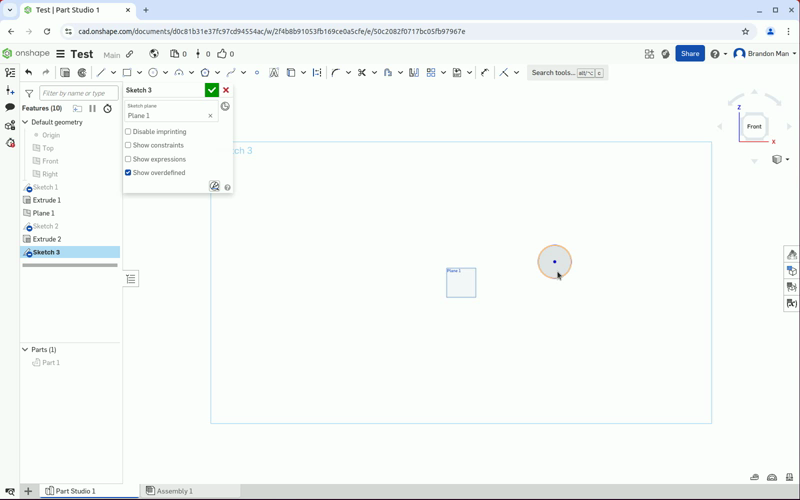
scroll(6)
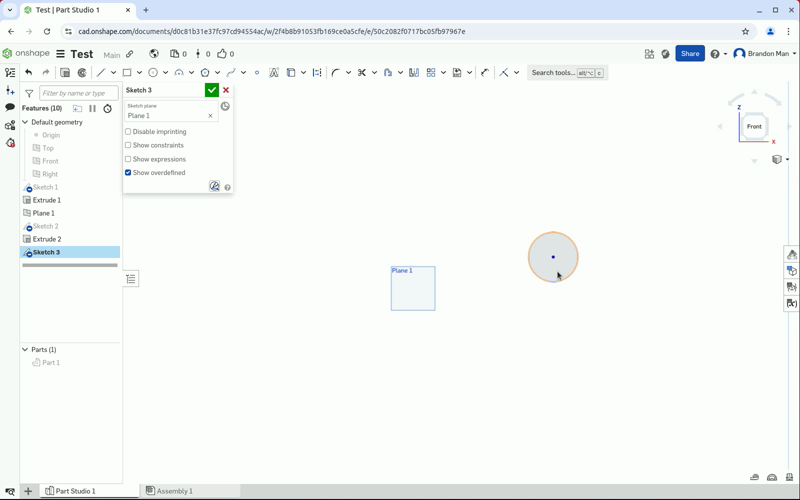
scroll(6)
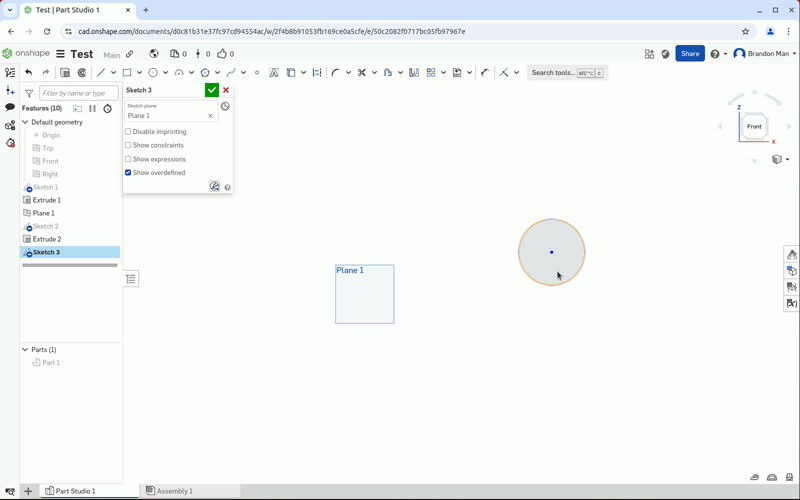
scroll(6)
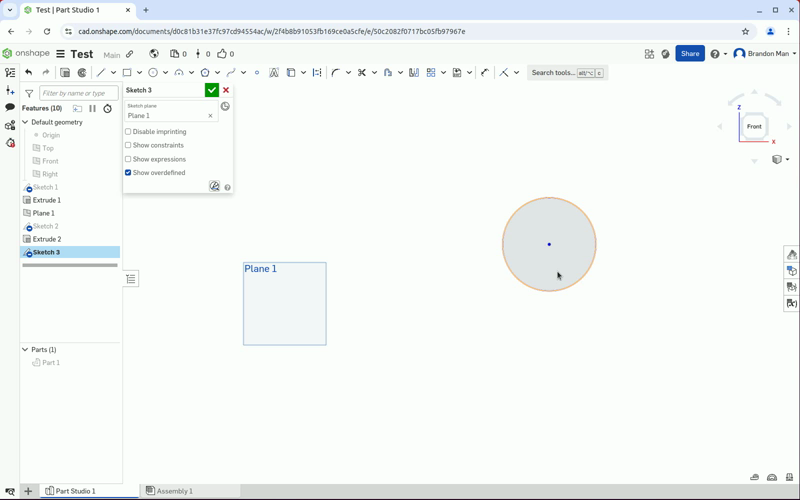
scroll(6)
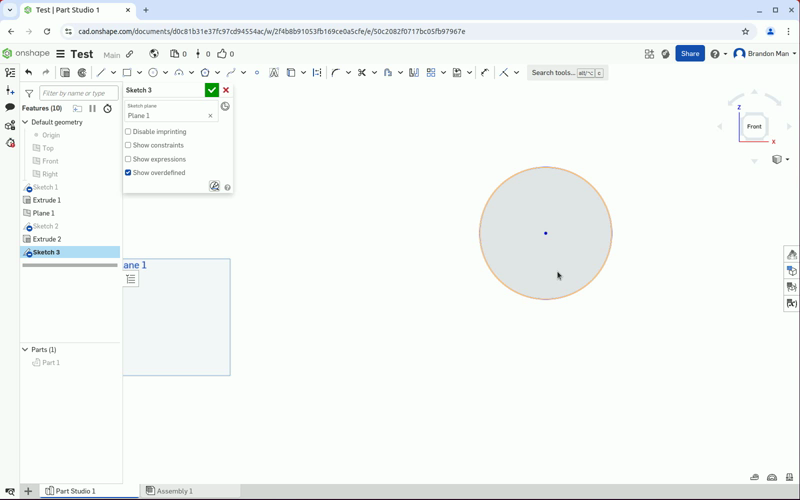
scroll(6)
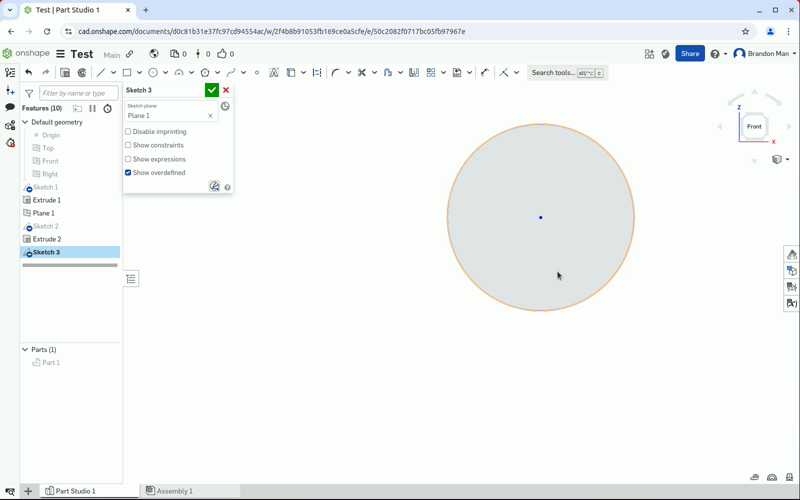
scroll(6)
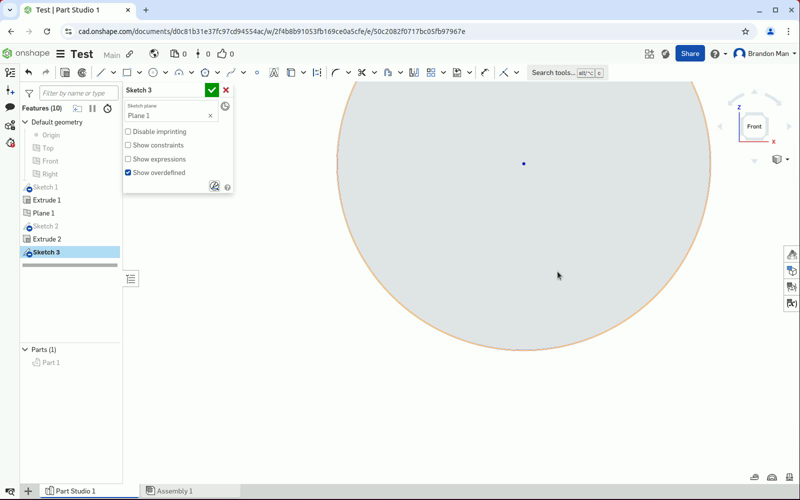
click(557, 271)
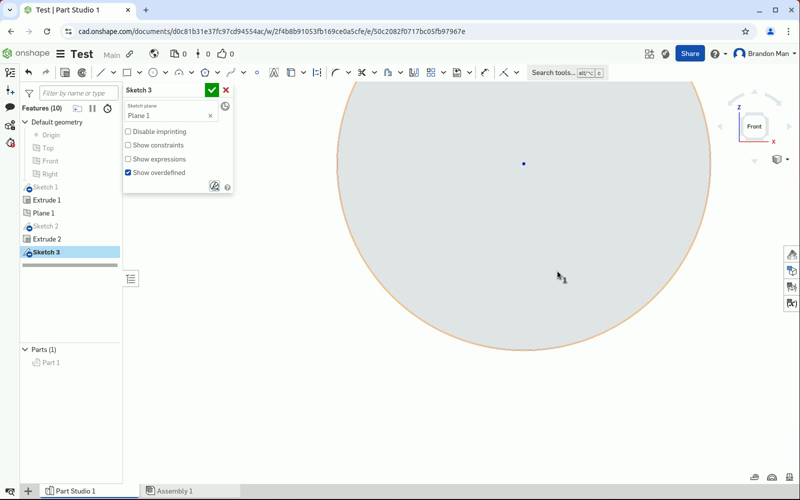
scroll(-6)
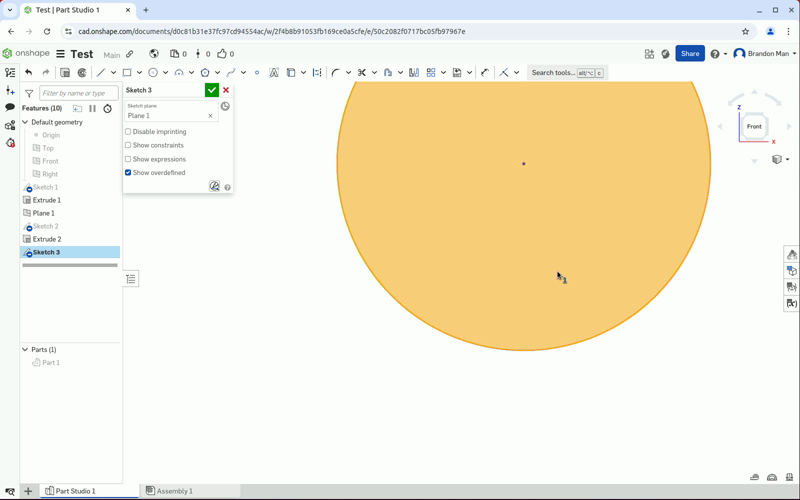
scroll(-6)
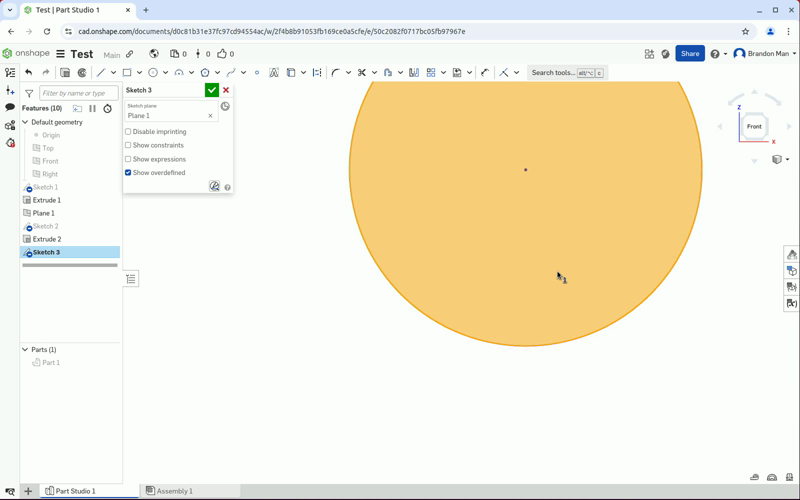
scroll(-6)
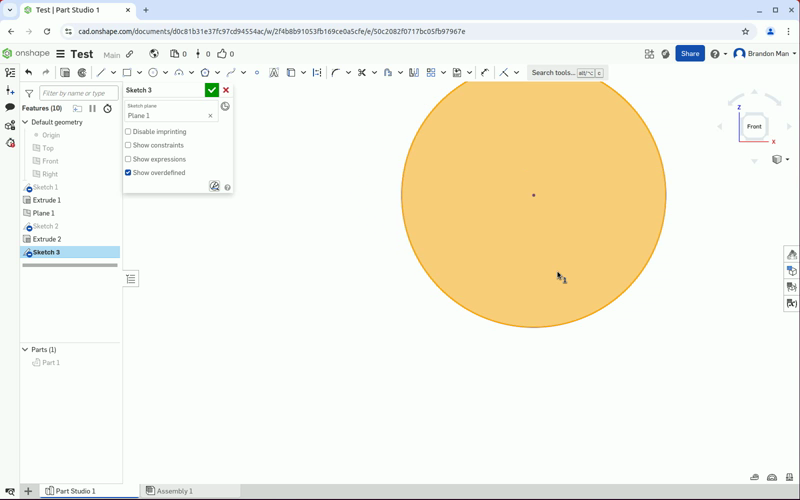
scroll(-6)
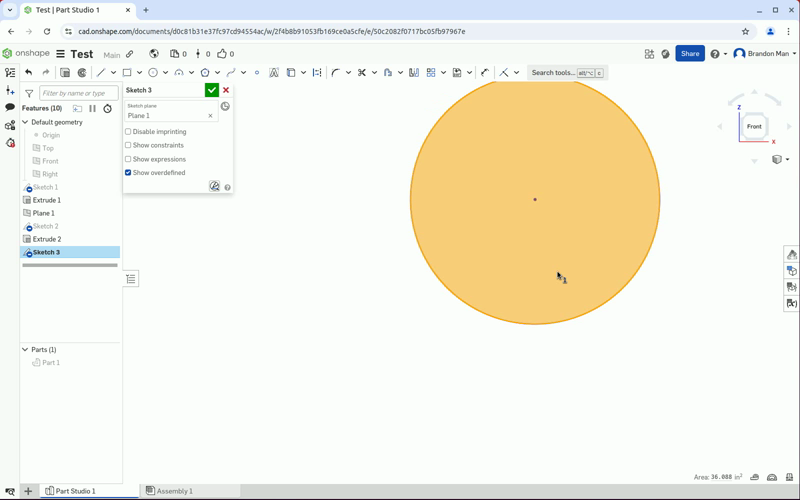
scroll(-6)
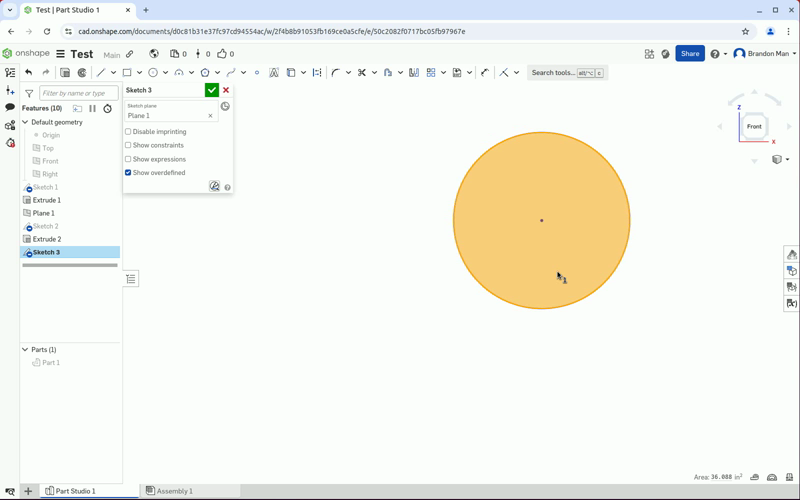
scroll(-6)
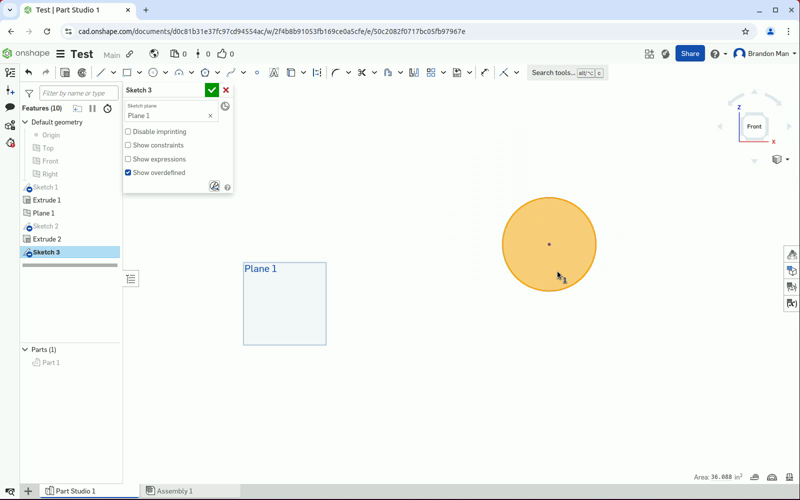
scroll(-6)
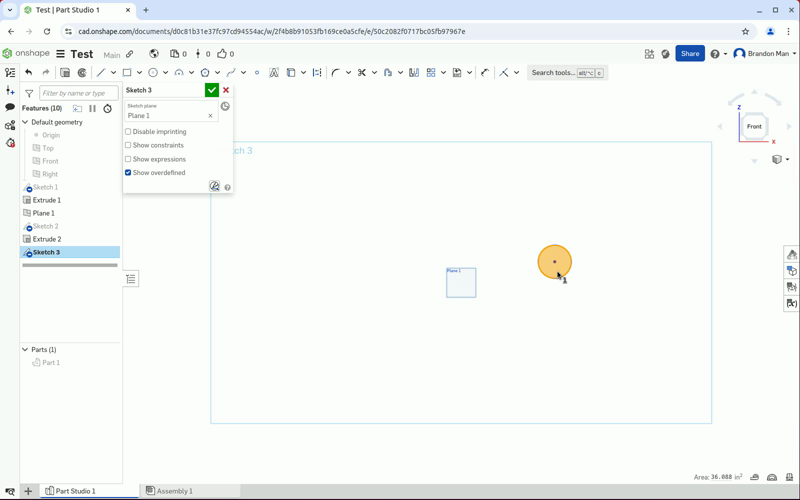
mouse_move(73, 352)
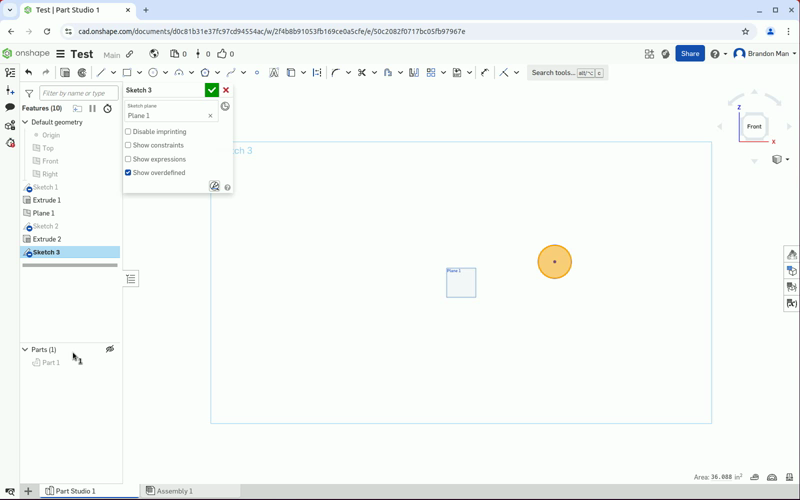
key(shift+y)
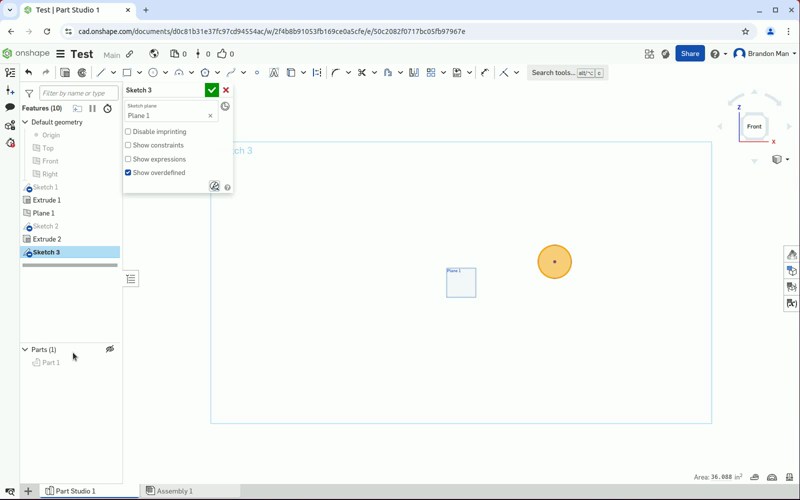
key(shift+e)
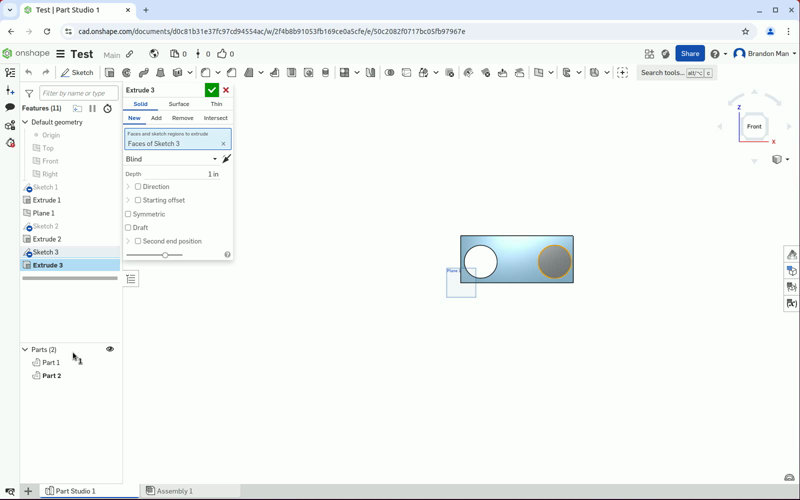
mouse_move(143, 106)
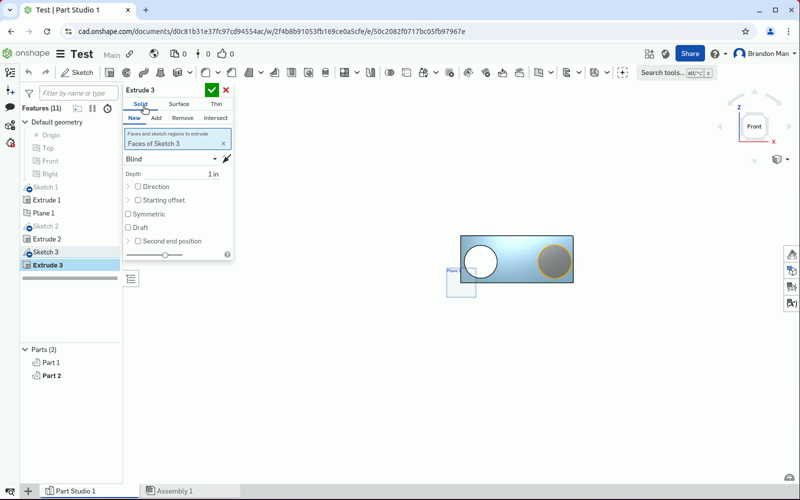
click(143, 106)
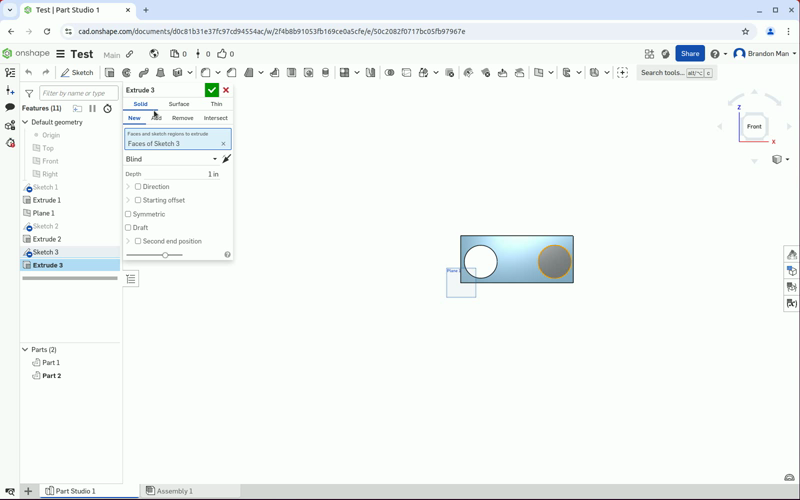
mouse_move(186, 120)
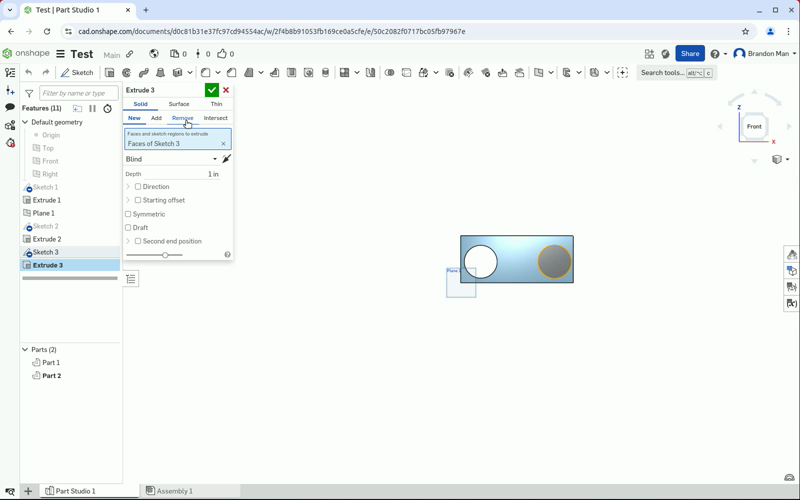
click(186, 120)
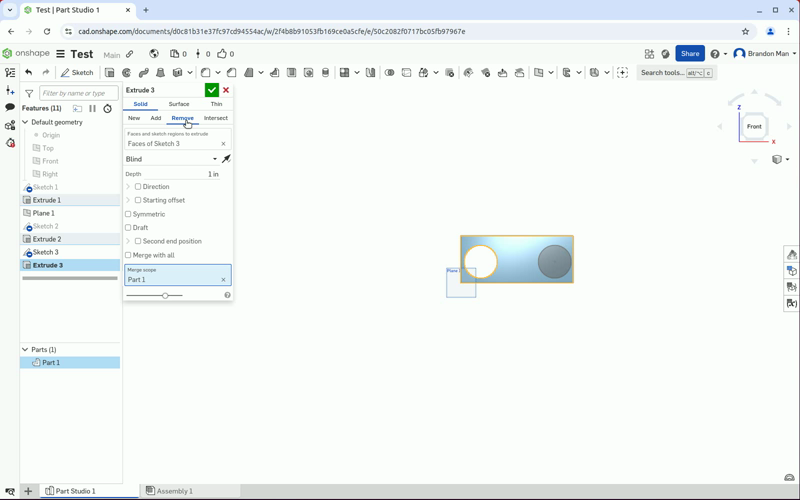
key(tab, 4)
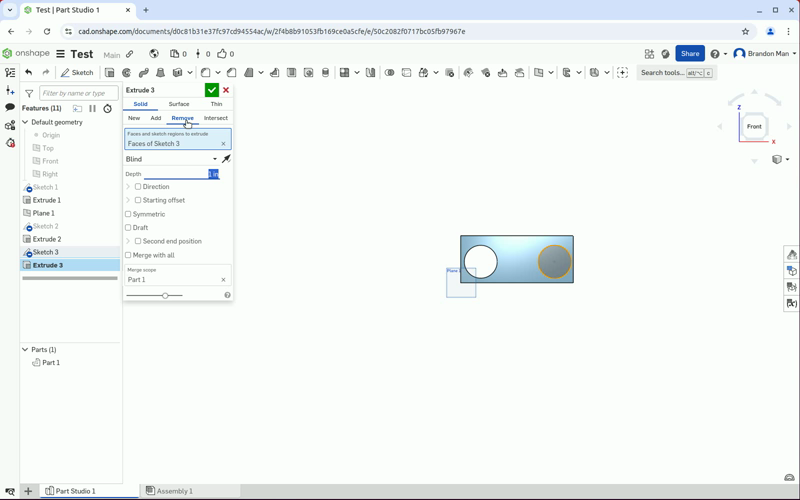
text(2.166)
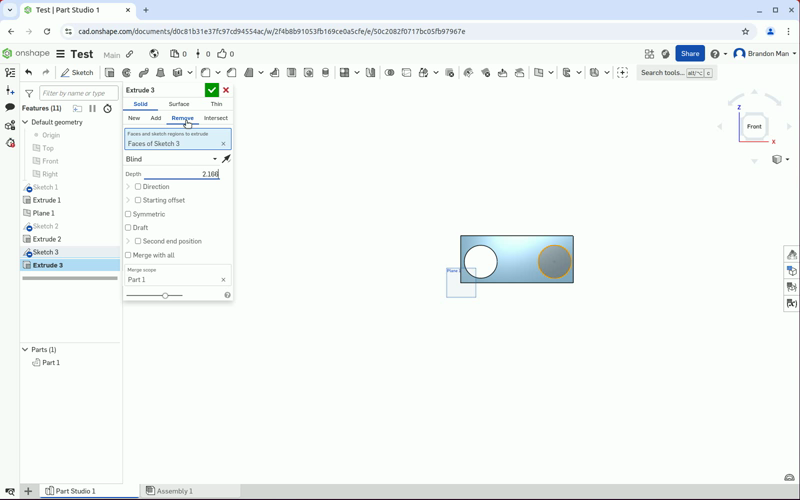
key(tab, 6)
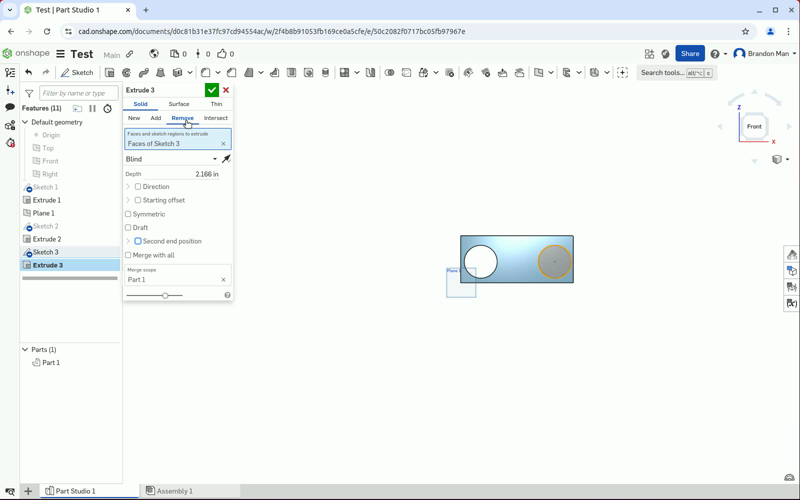
key(space)
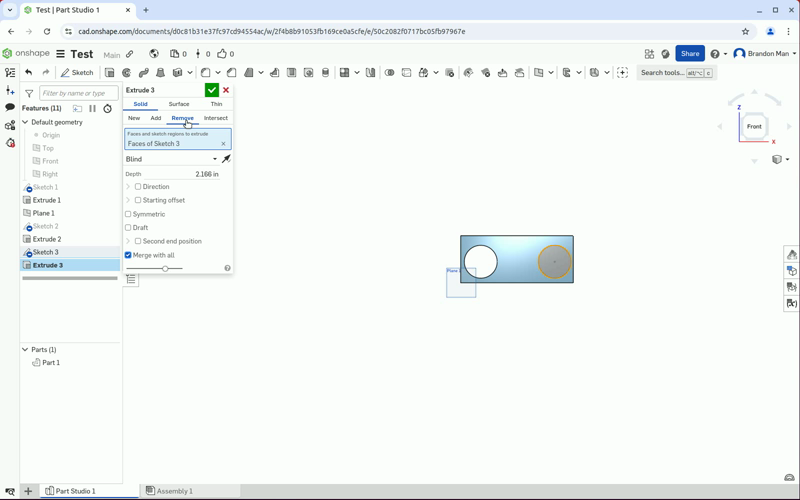
key(enter)
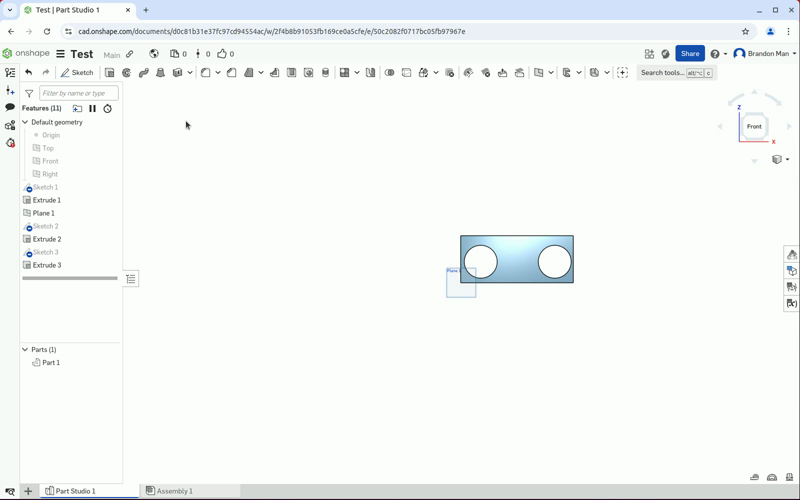
key(shift+h)
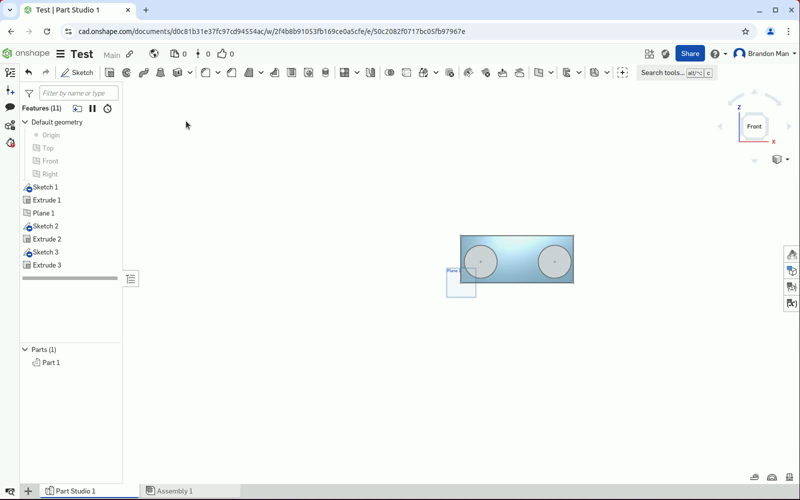
key(shift+h)
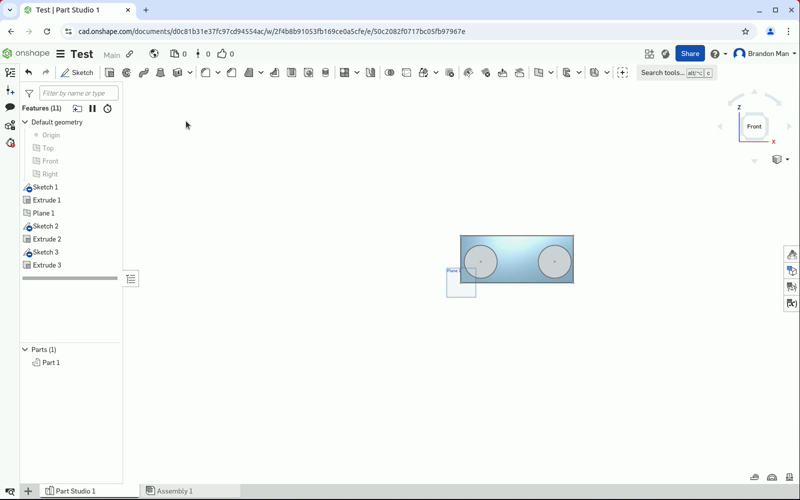
key(shift+7)
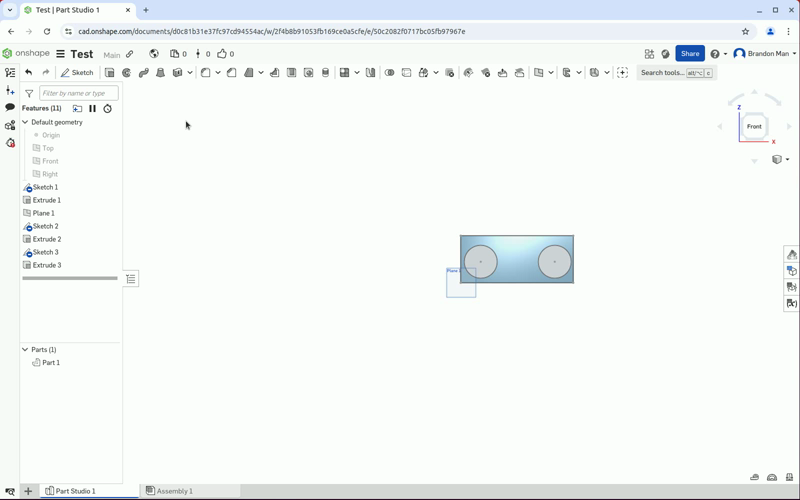
key(left, 2)
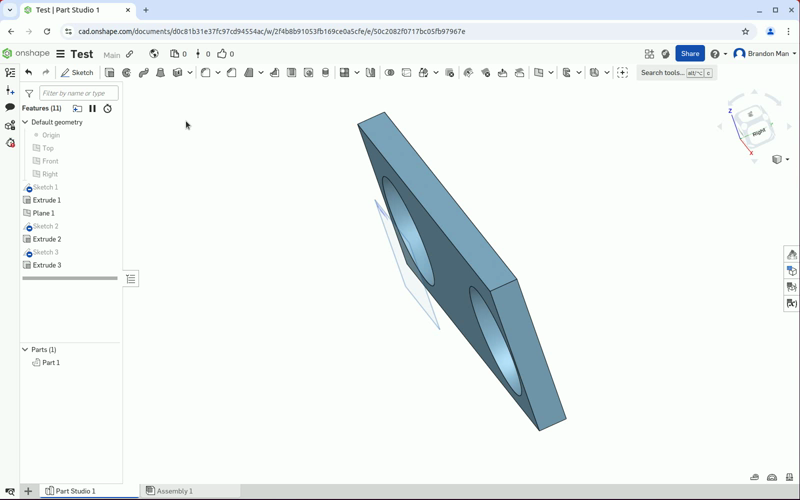
key(down, 2)
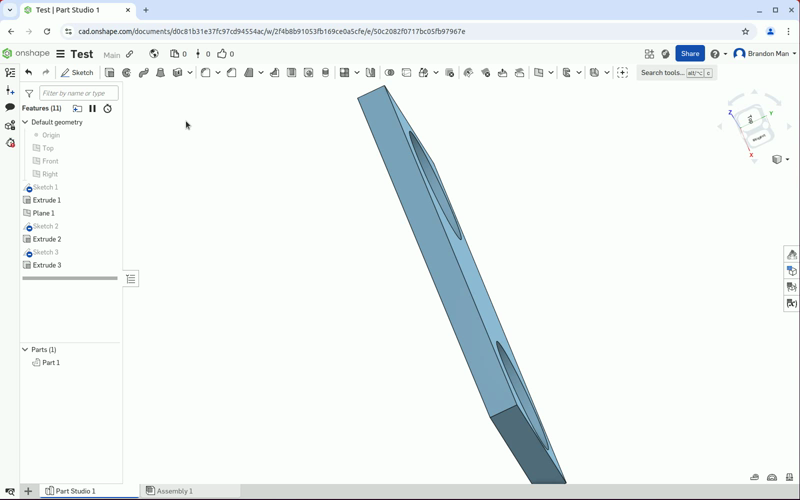
key(up, 2)
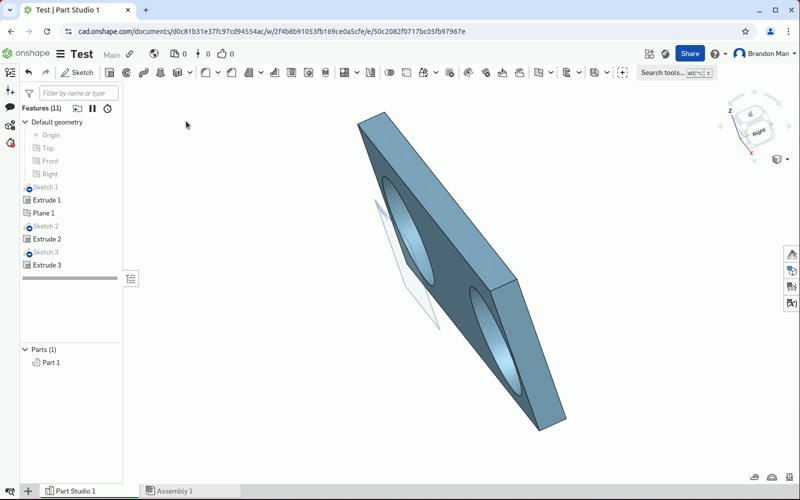
key(right, 2)
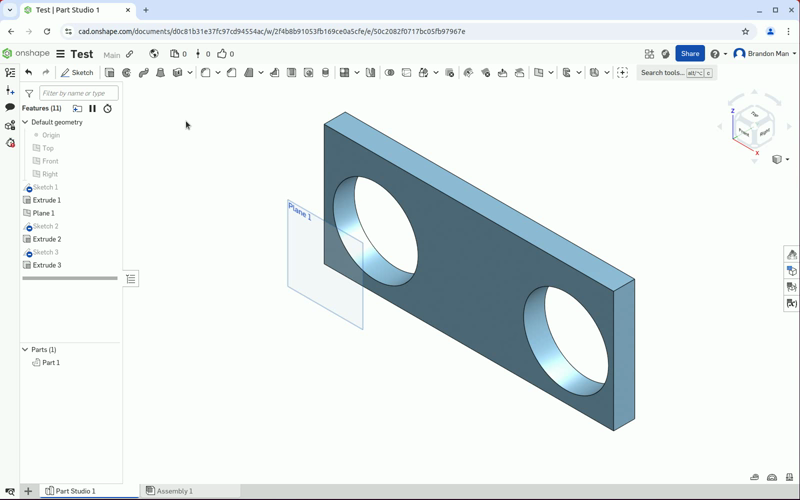
mouse_move(73, 189)
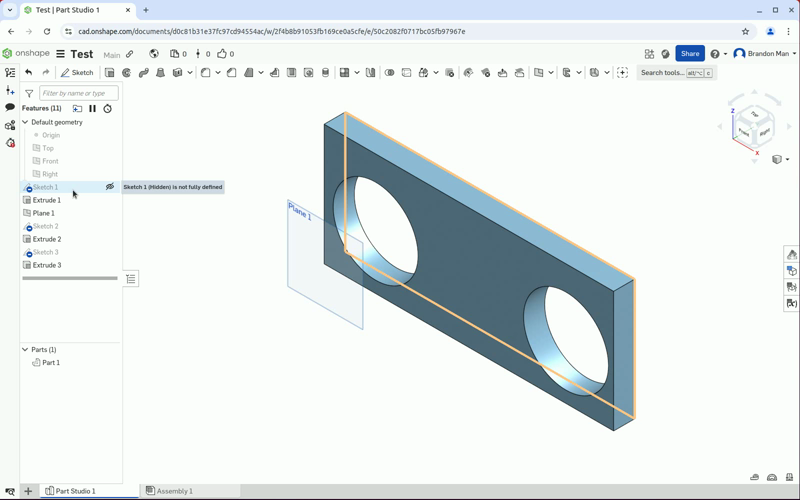
click(73, 189)